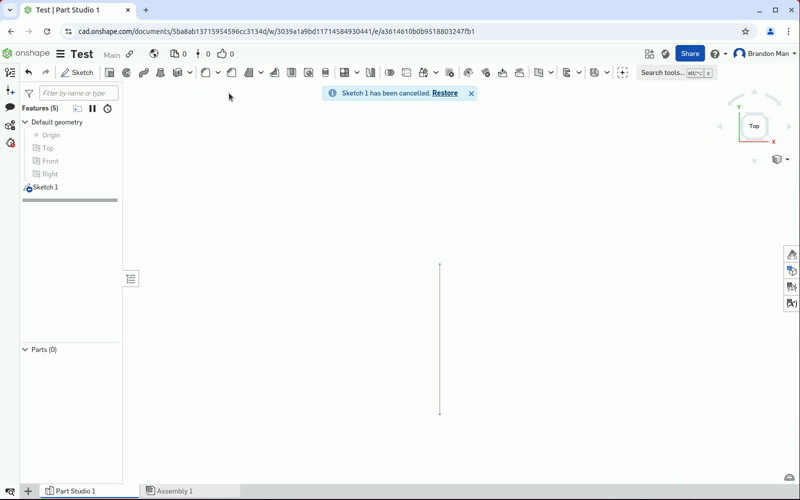
key(shift+h)
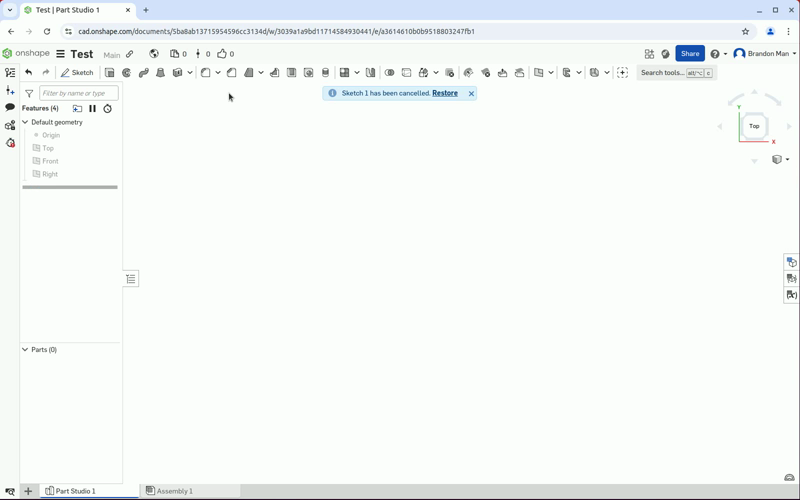
mouse_move(73, 352)
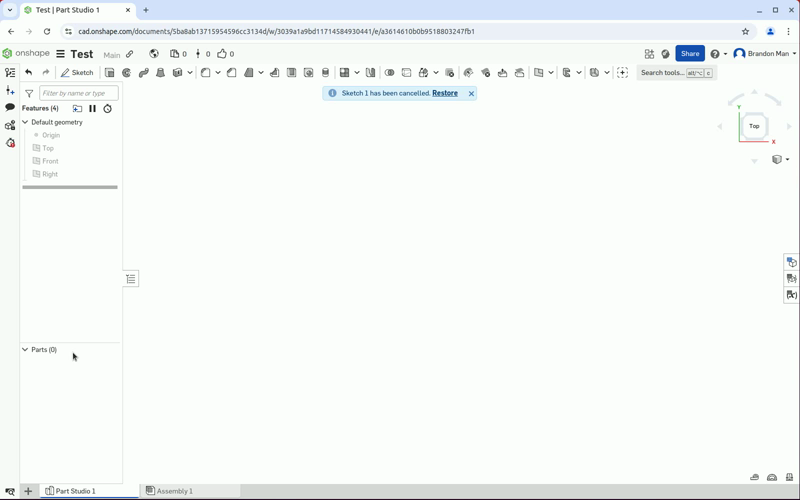
key(y)
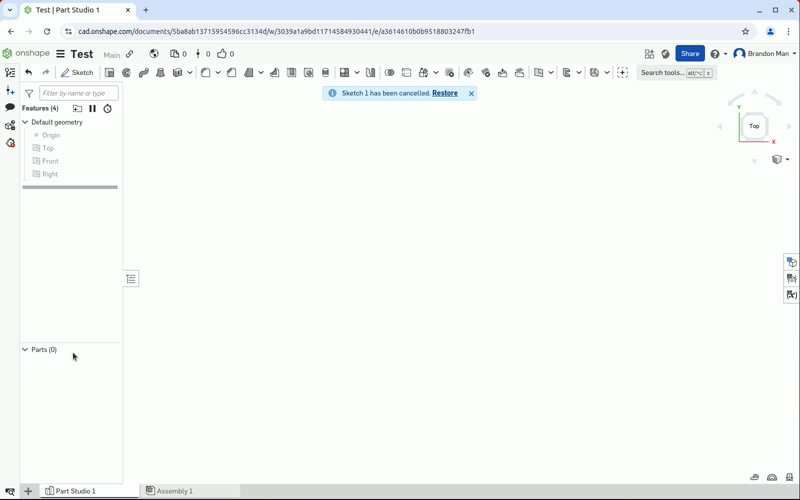
key(shift+p)
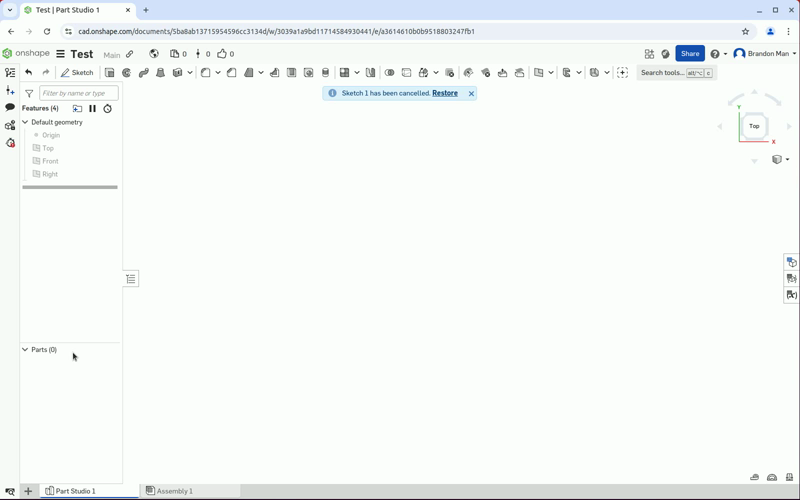
key(space)
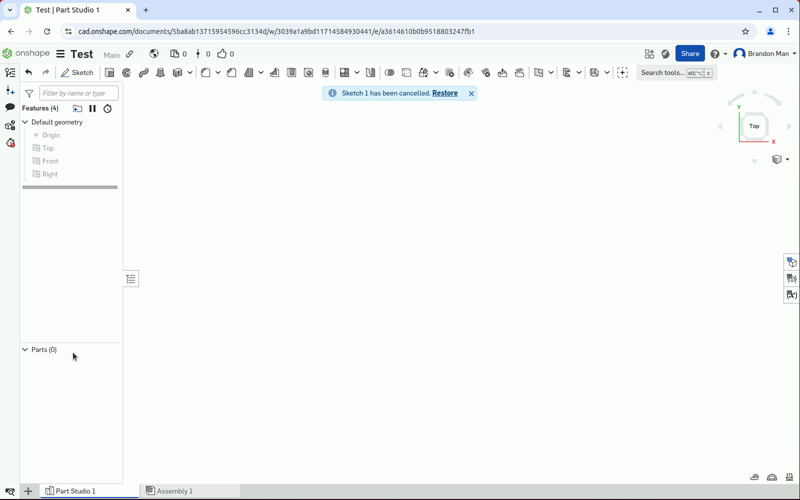
key_down(shift)
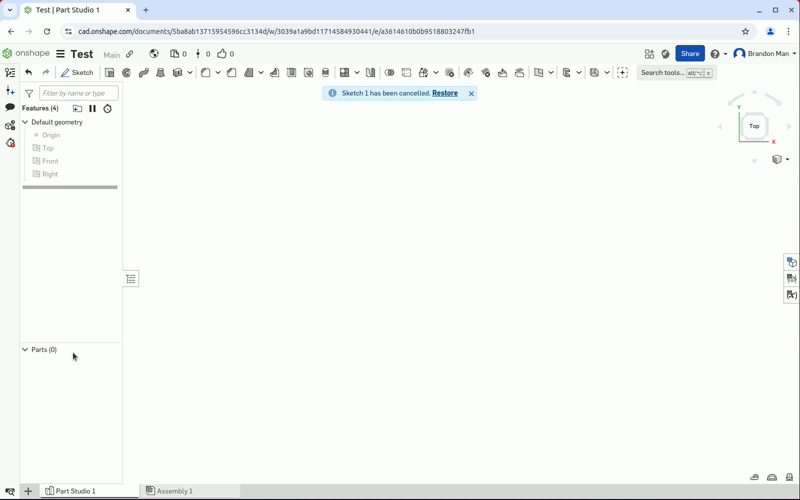
key(up)
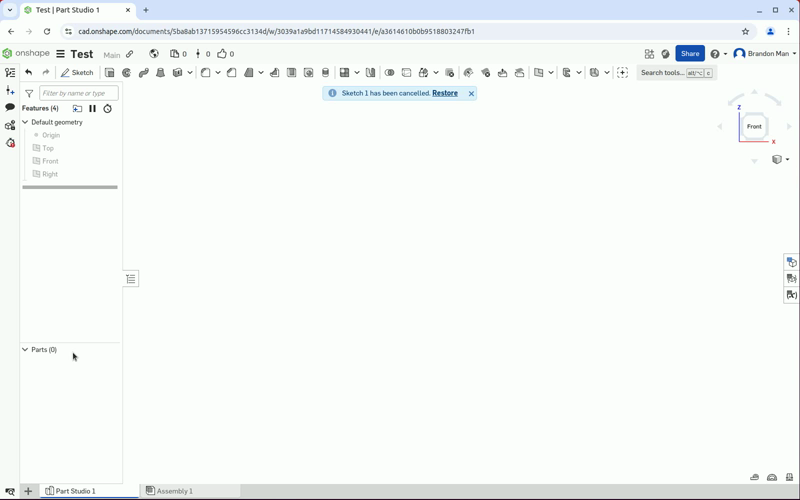
key_up(shift)
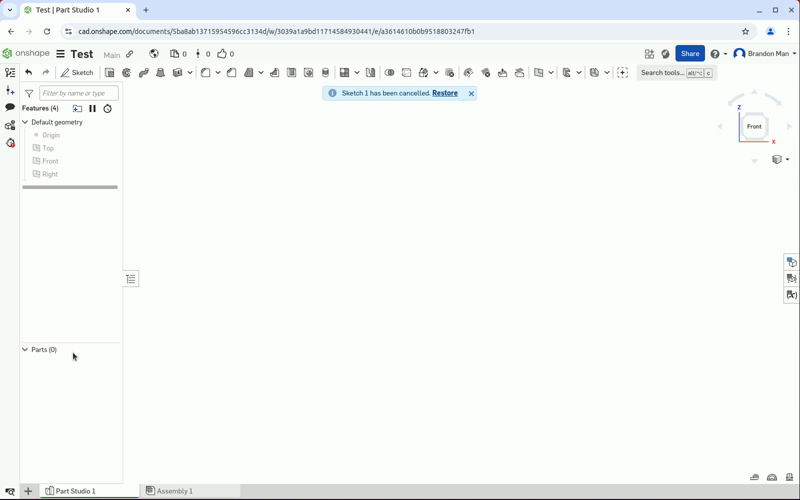
mouse_move(73, 352)
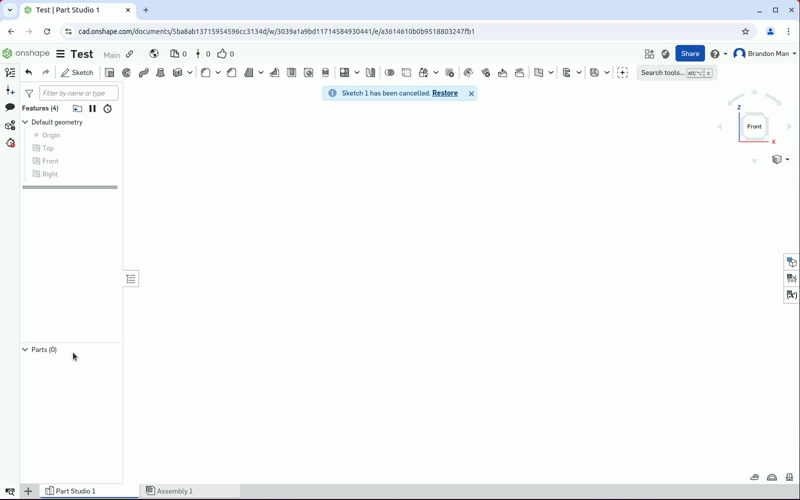
key(shift+y)
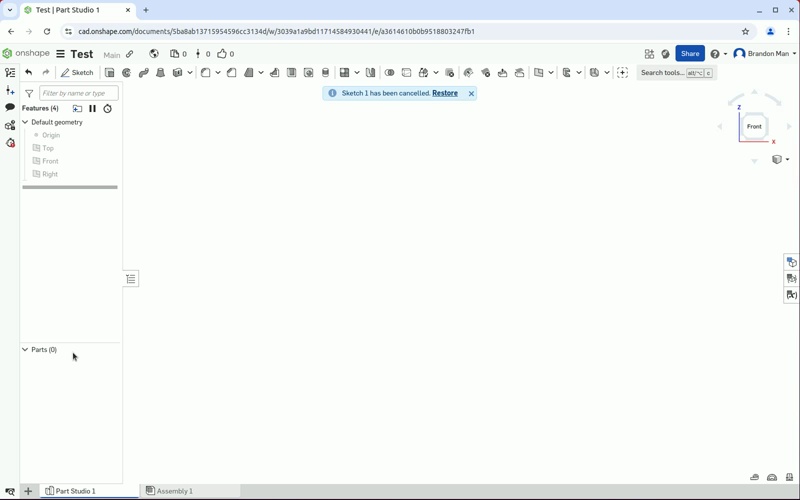
key(shift+s)
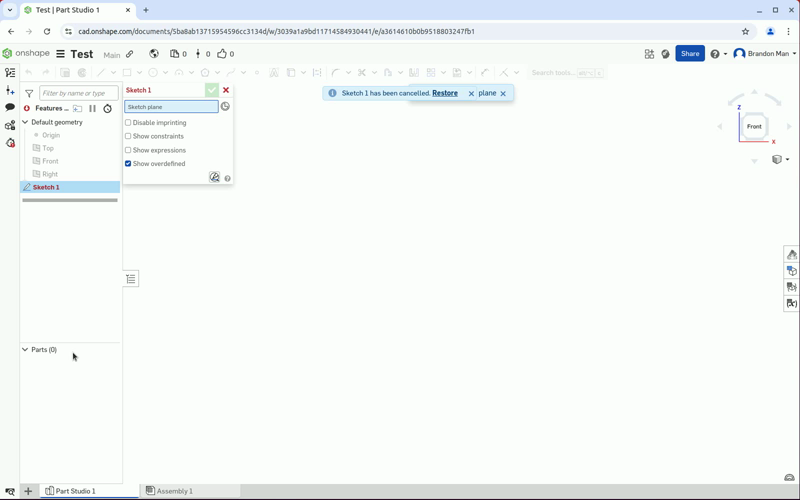
mouse_move(73, 163)
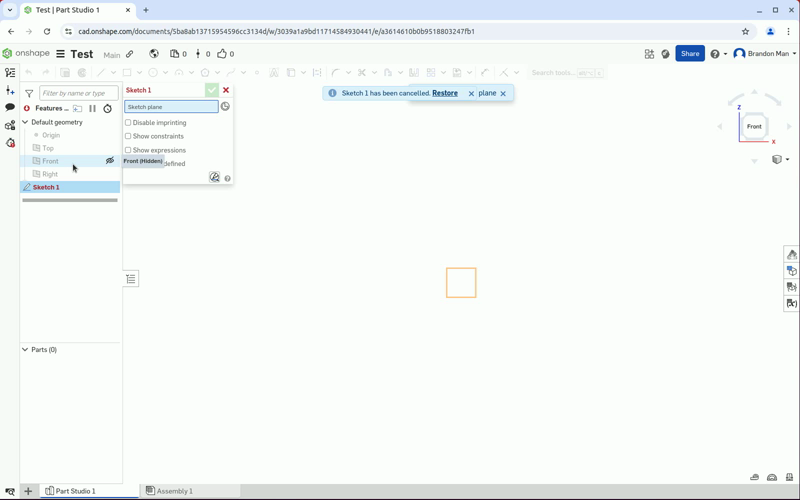
click(73, 163)
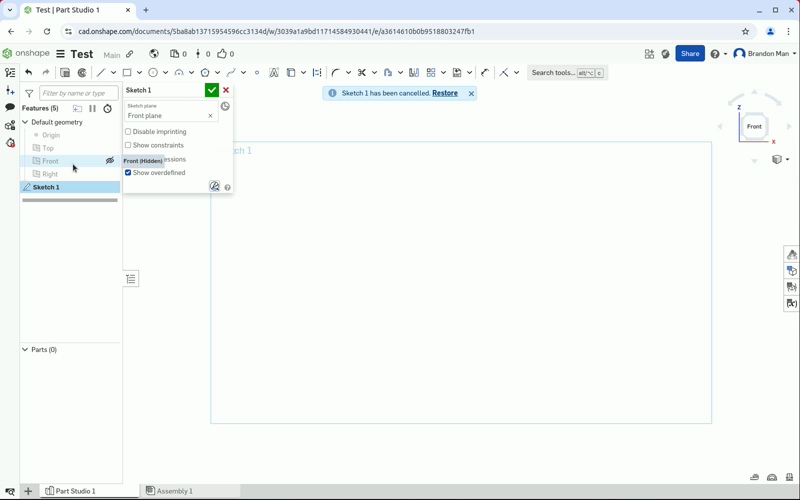
mouse_move(73, 352)
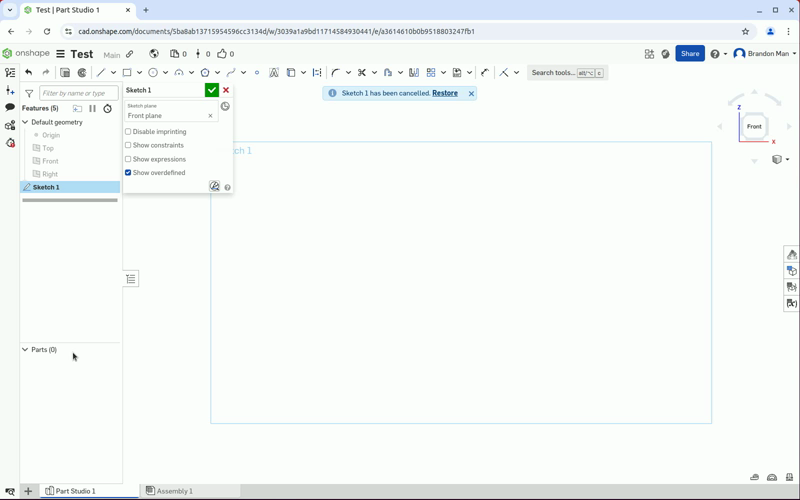
key(y)
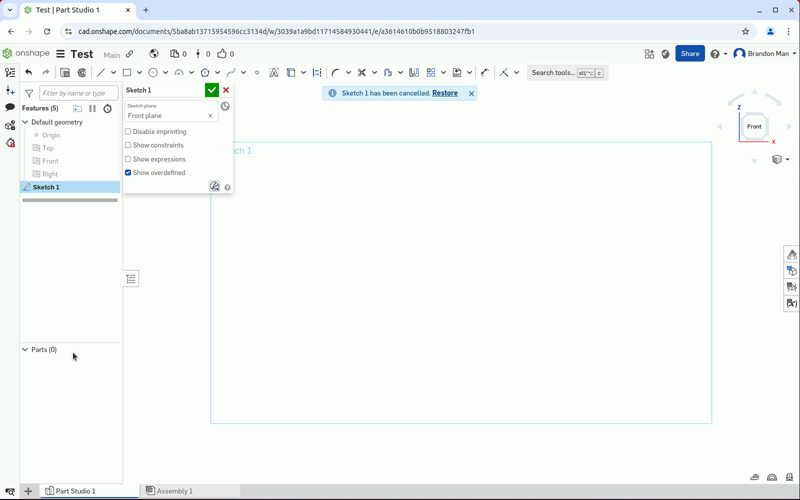
key(l)
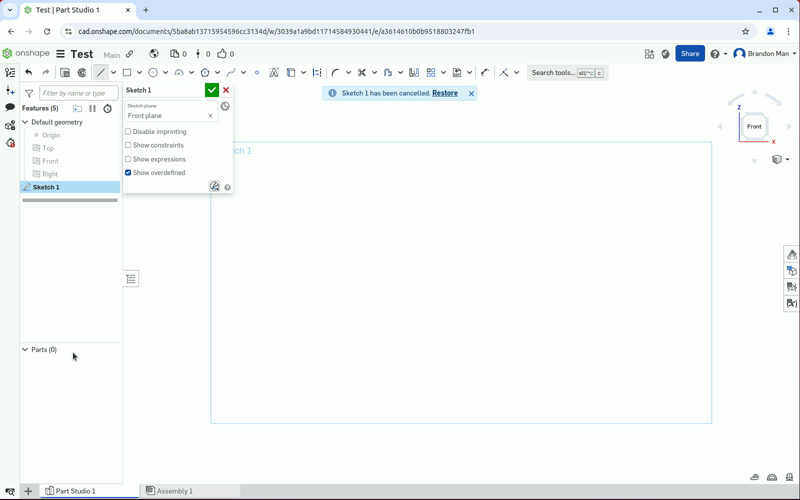
key_down(shift)
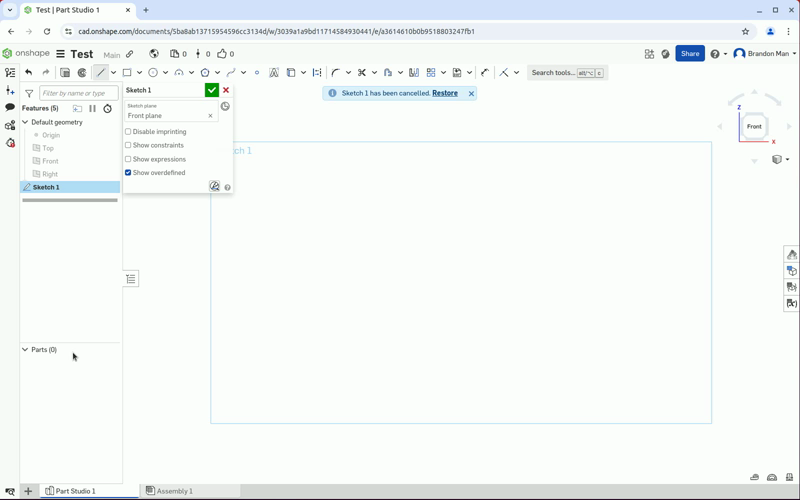
mouse_move(348, 282)
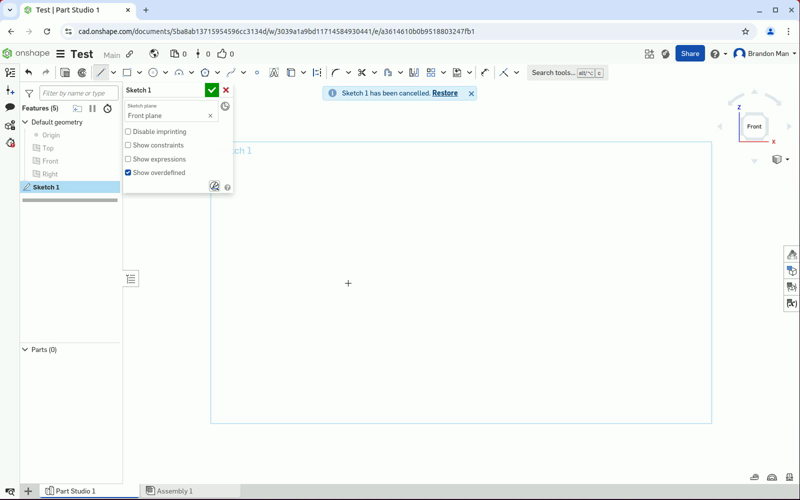
click(348, 282)
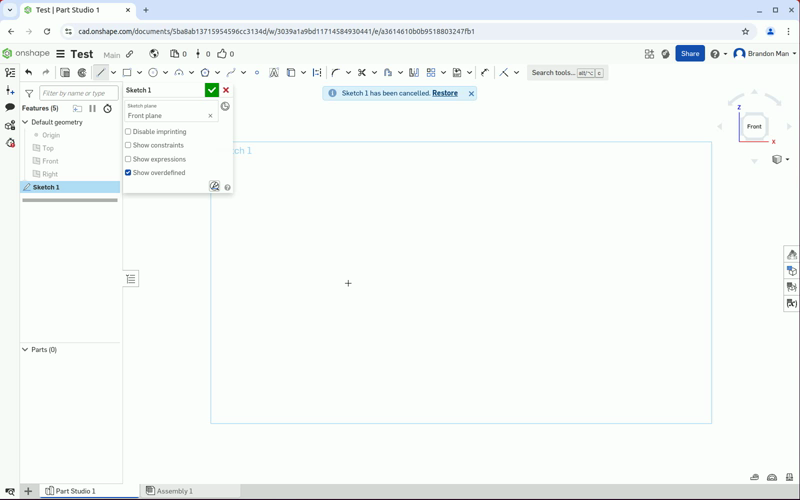
key_up(shift)
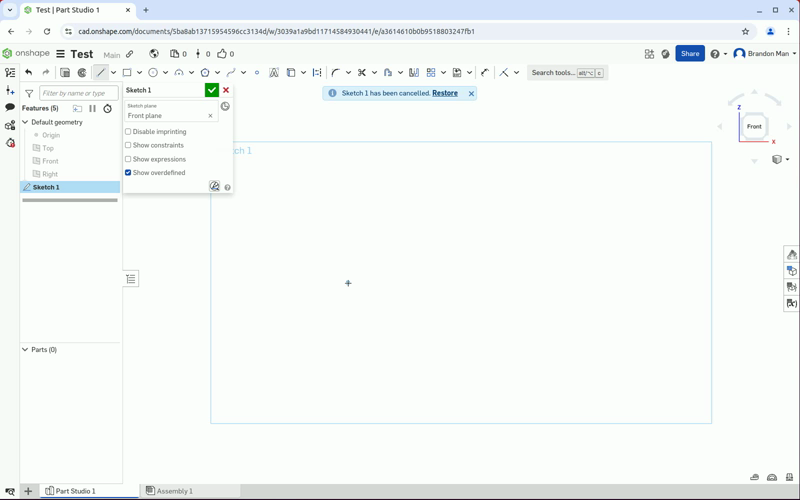
key_down(shift)
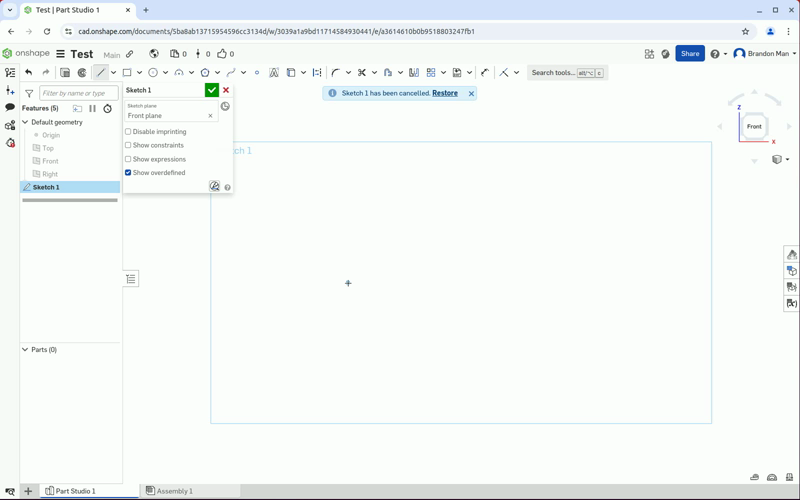
mouse_move(410, 282)
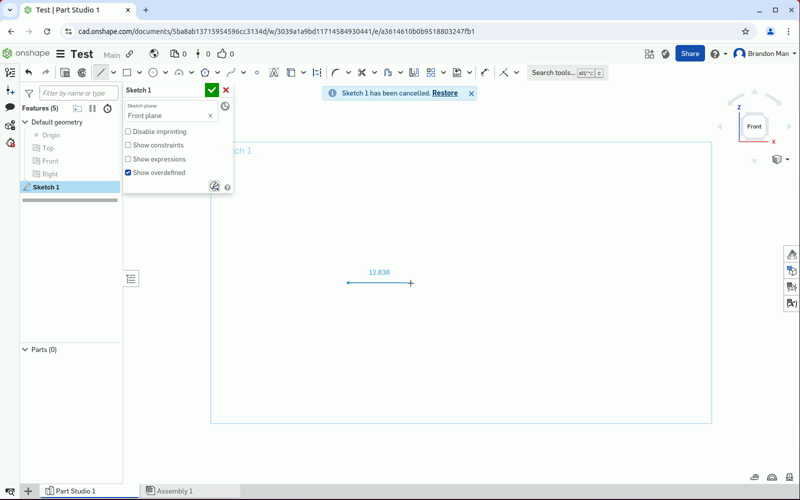
click(410, 282)
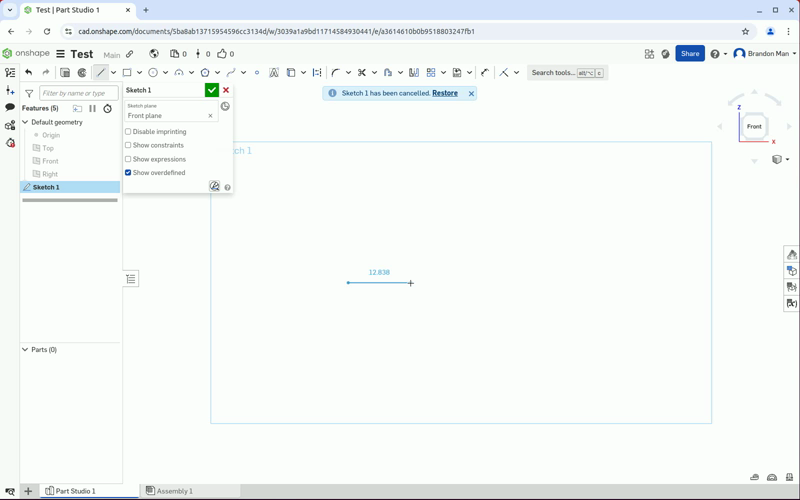
key_up(shift)
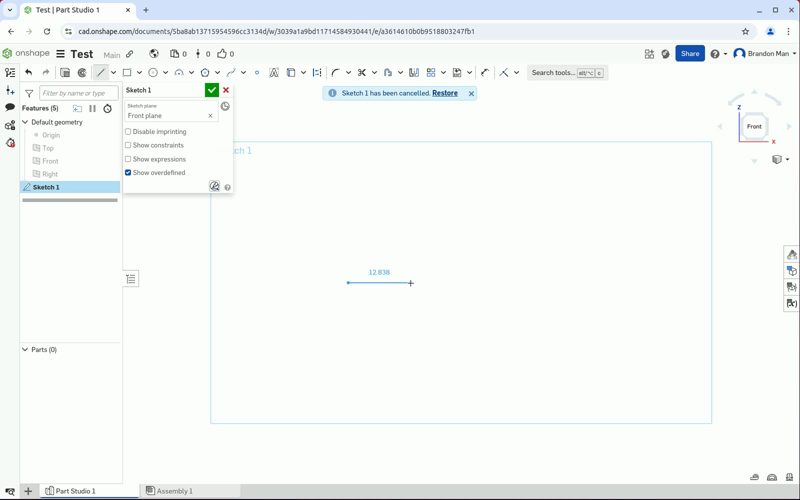
key_down(shift)
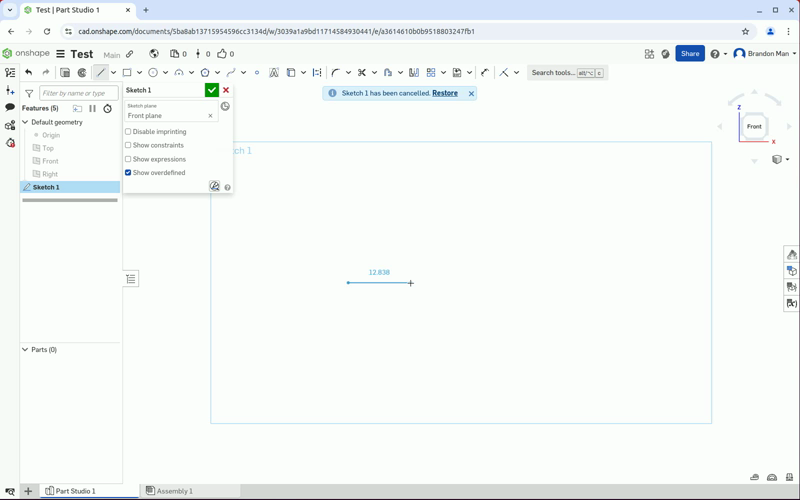
mouse_move(440, 282)
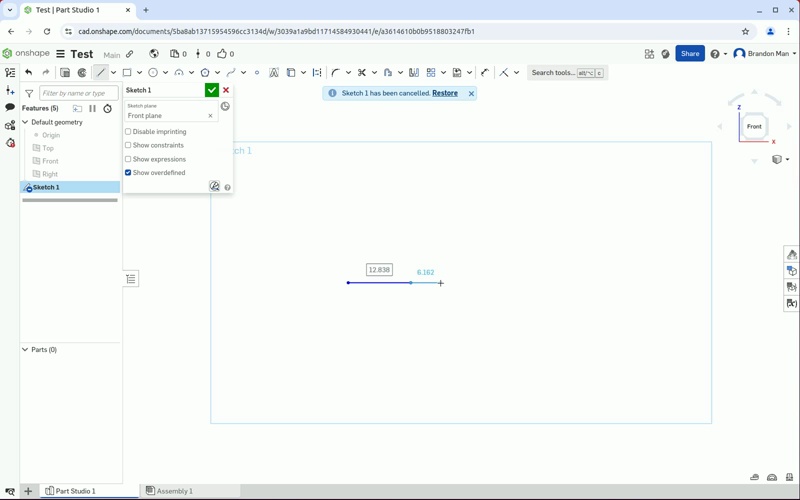
mouse_move(460, 282)
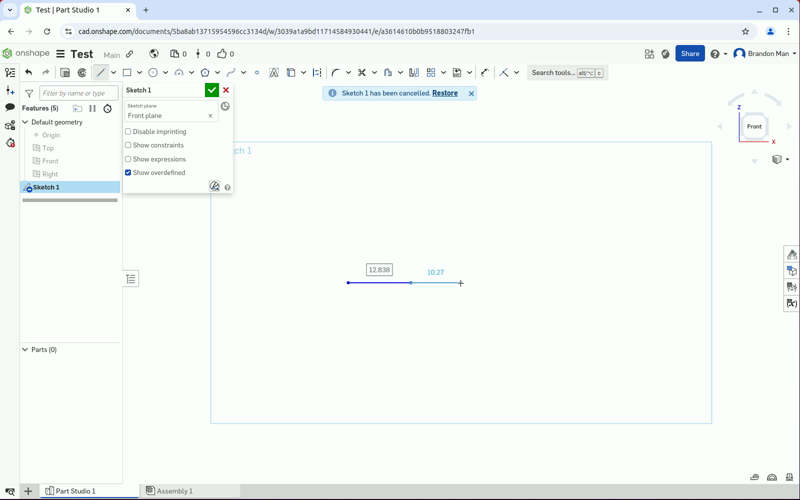
click(460, 282)
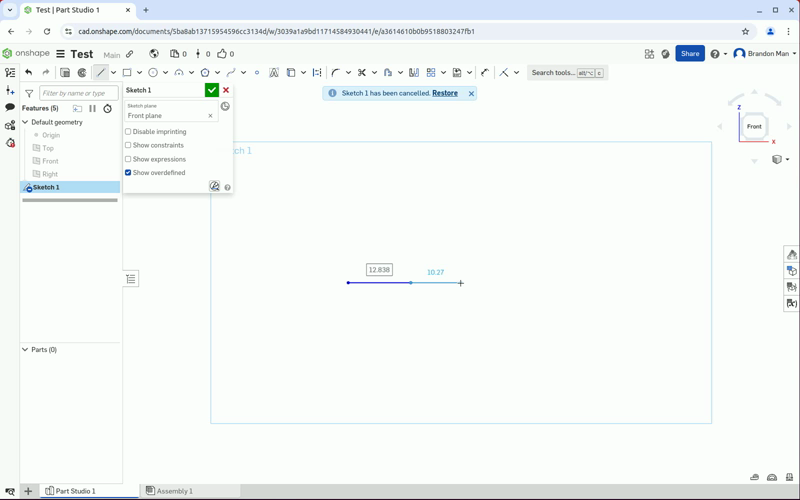
key_up(shift)
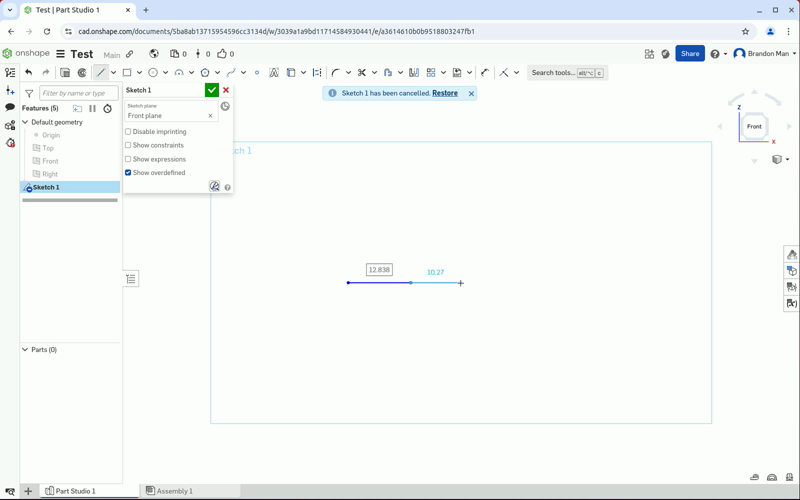
key_down(shift)
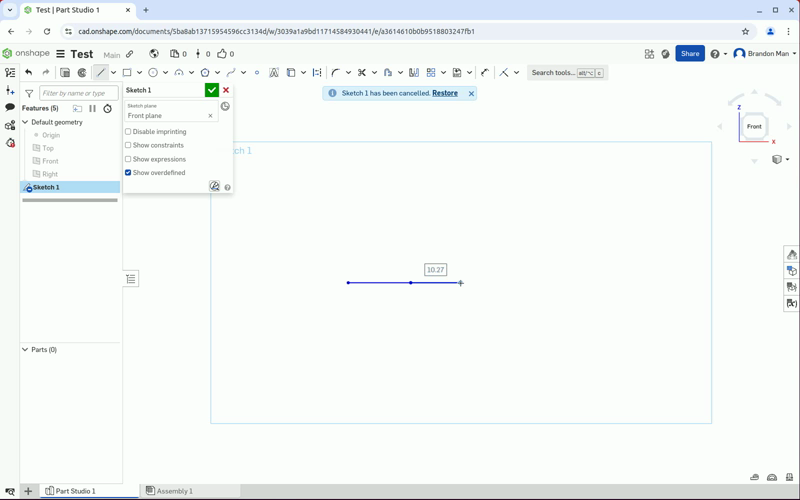
mouse_move(490, 282)
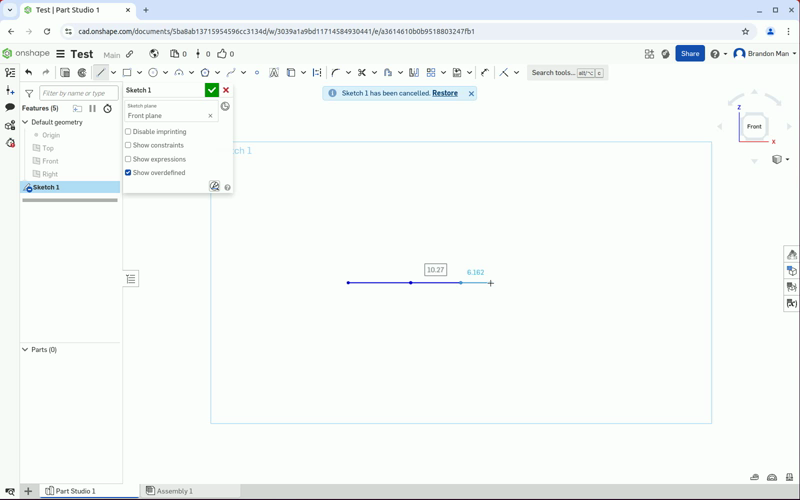
mouse_move(460, 258)
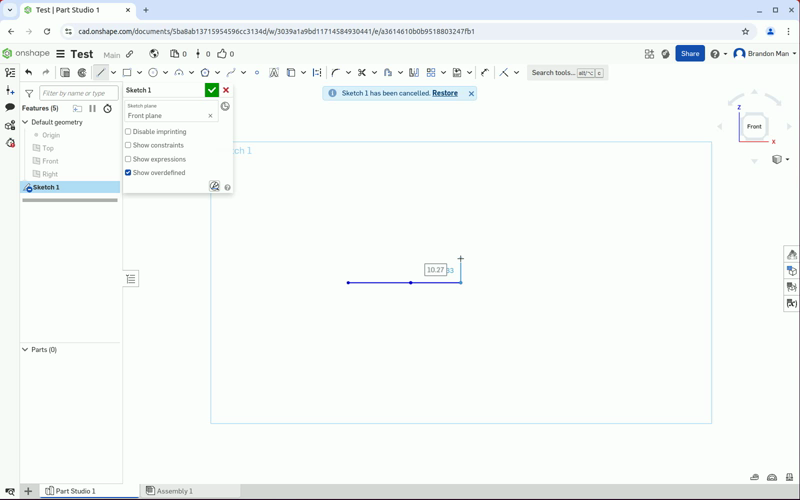
click(460, 258)
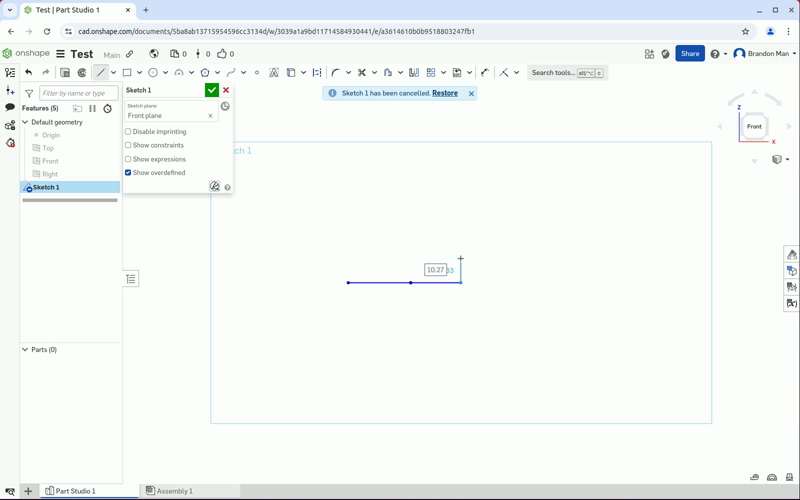
key_up(shift)
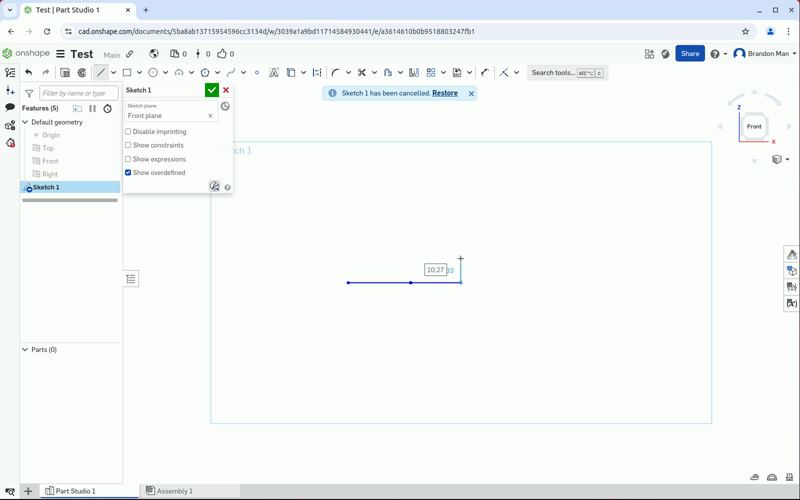
key_down(shift)
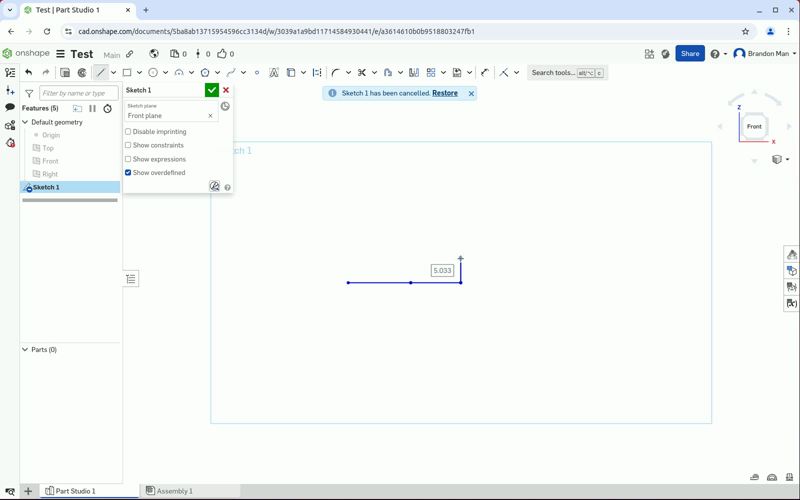
mouse_move(490, 258)
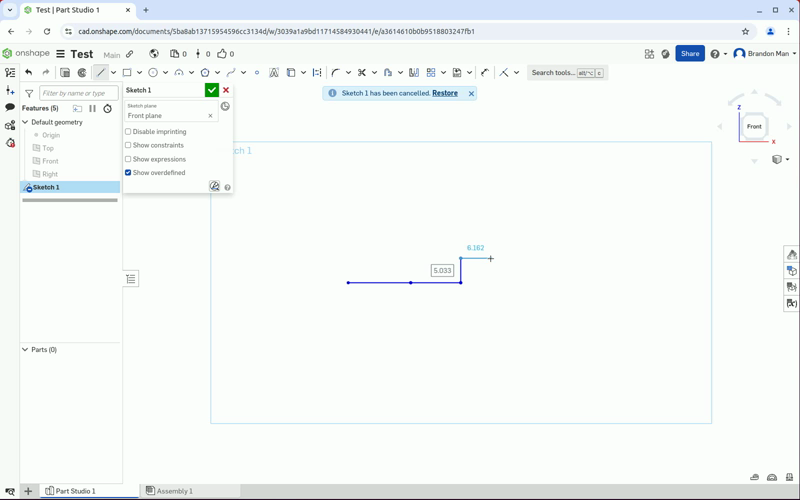
mouse_move(410, 258)
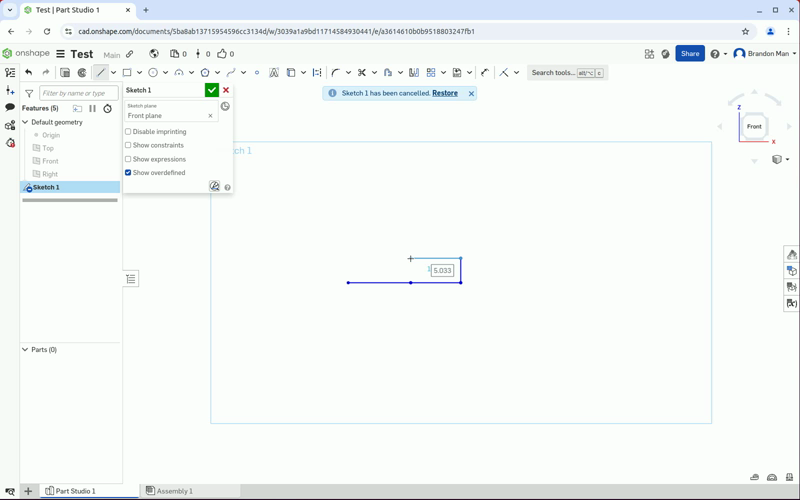
click(410, 258)
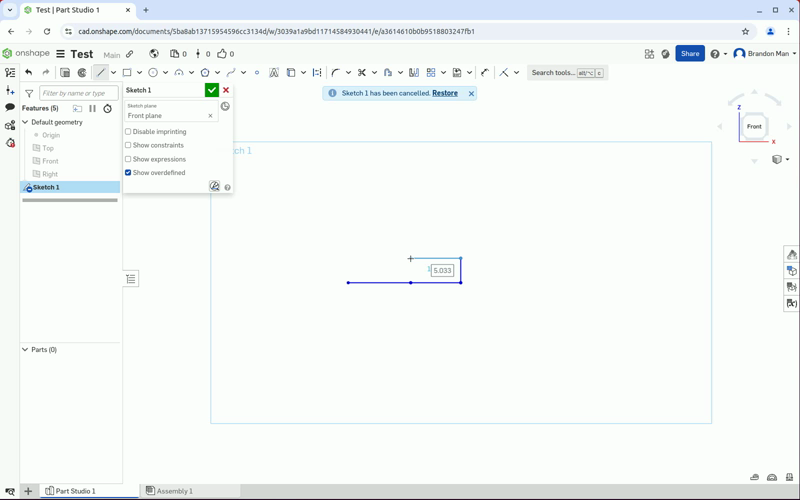
key_up(shift)
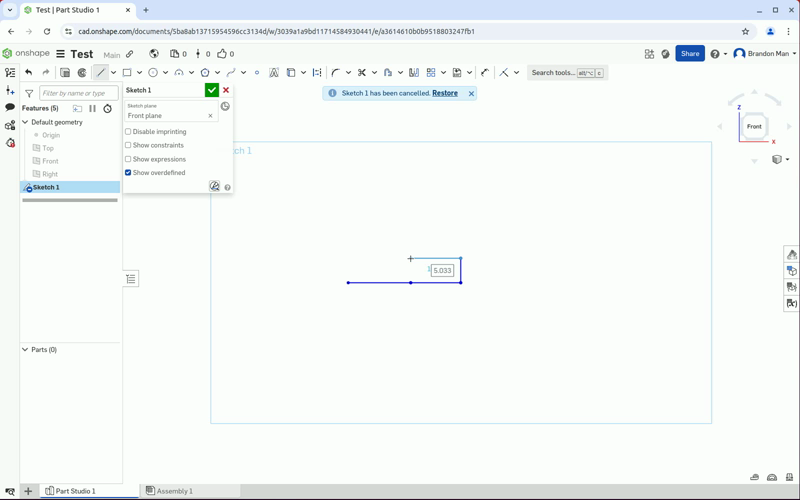
key_down(shift)
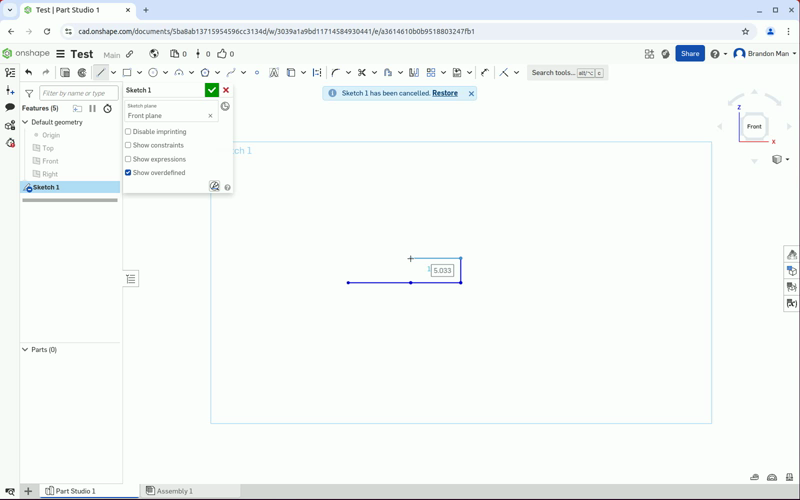
mouse_move(440, 258)
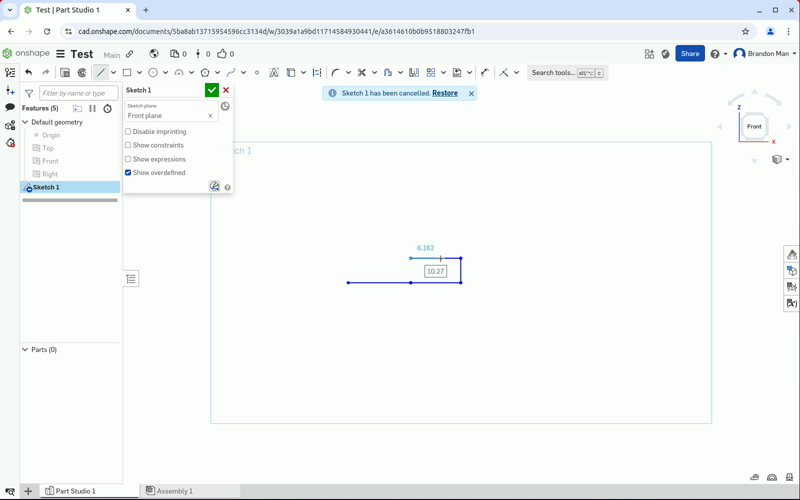
mouse_move(410, 233)
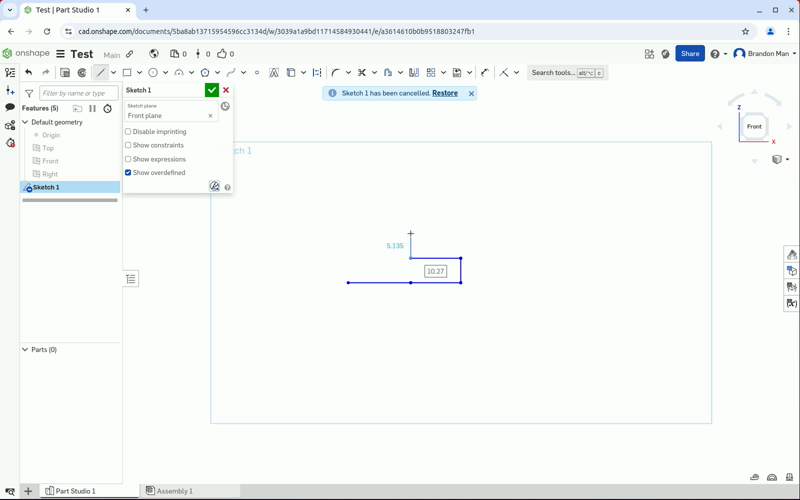
click(410, 233)
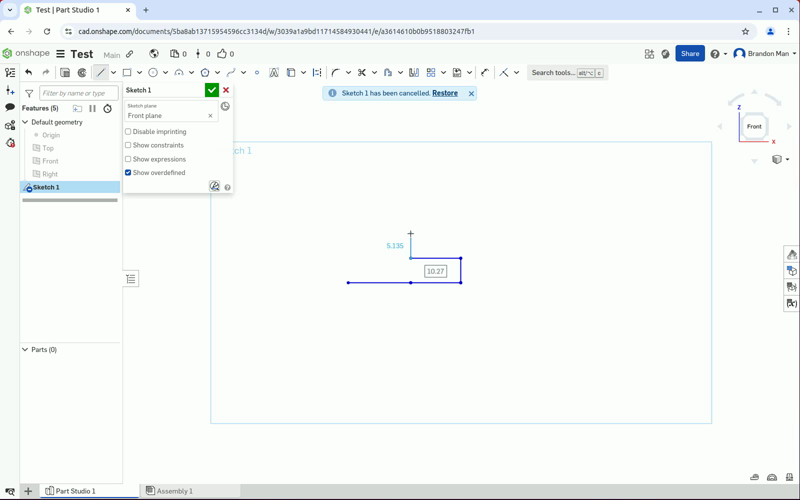
key_up(shift)
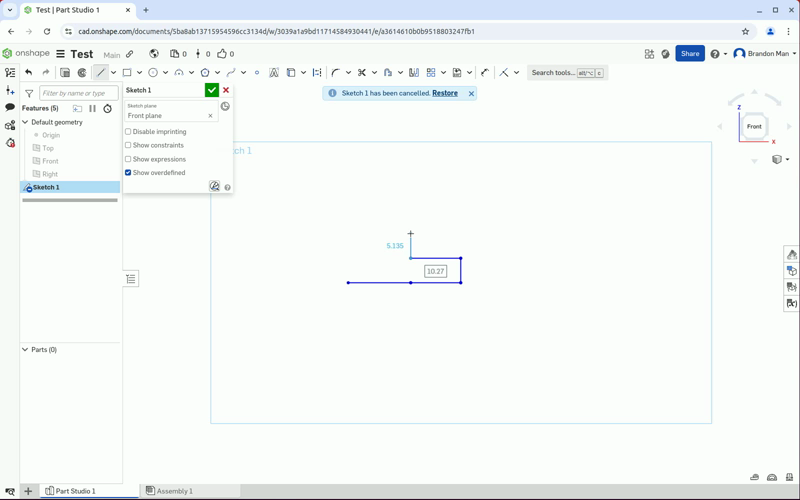
key_down(shift)
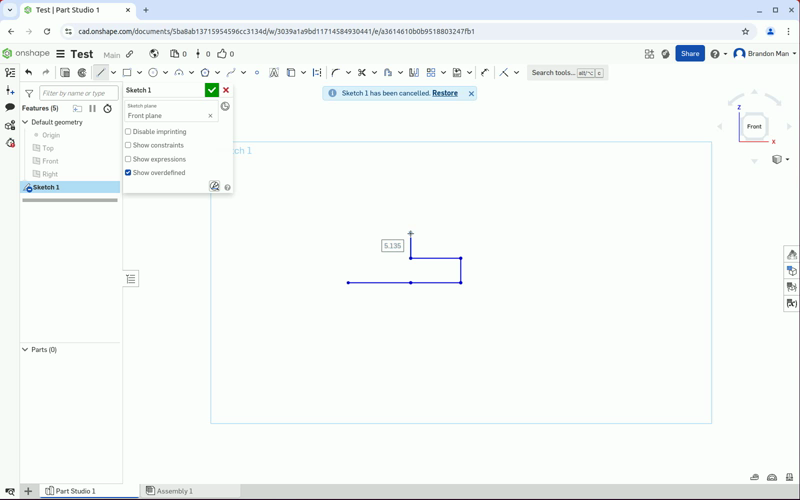
mouse_move(348, 233)
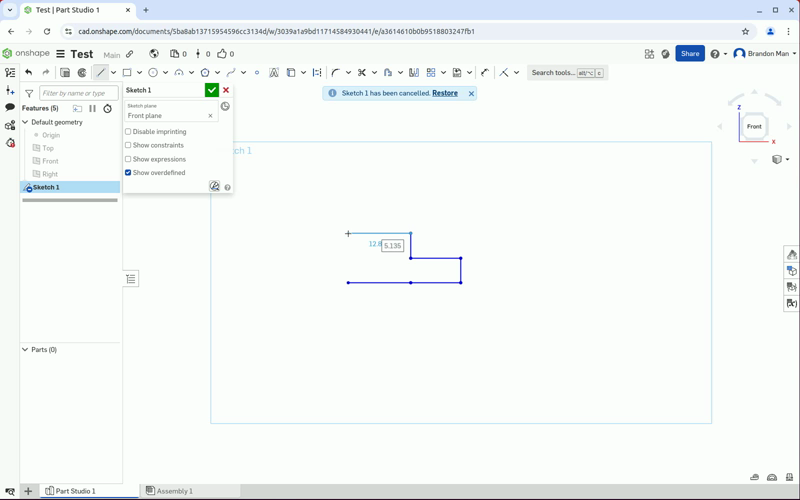
click(348, 233)
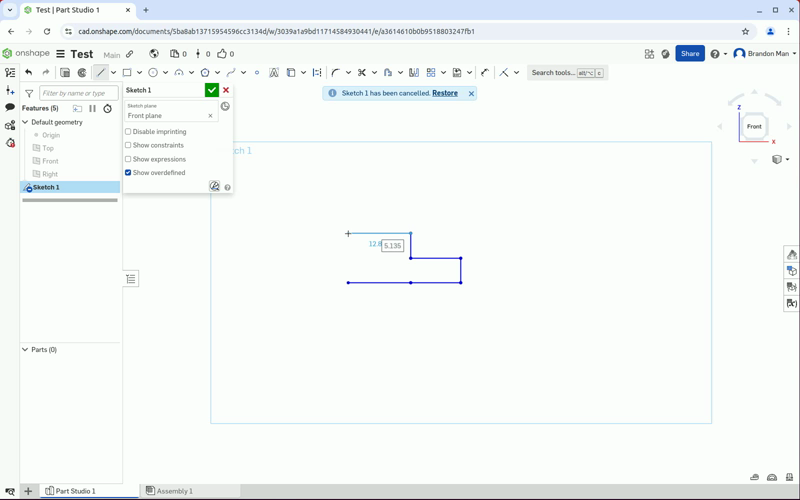
key_up(shift)
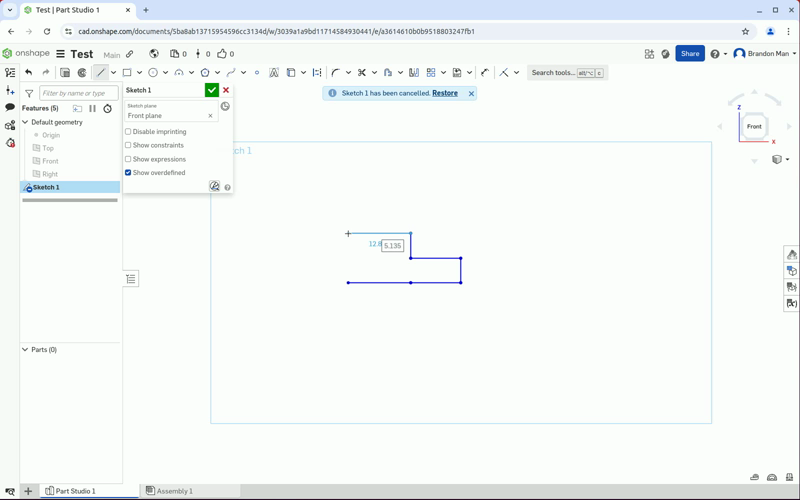
mouse_move(378, 233)
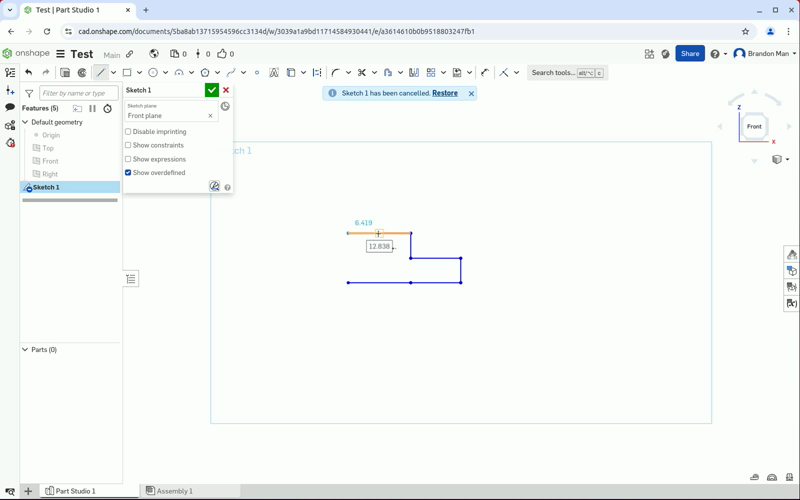
key_down(shift)
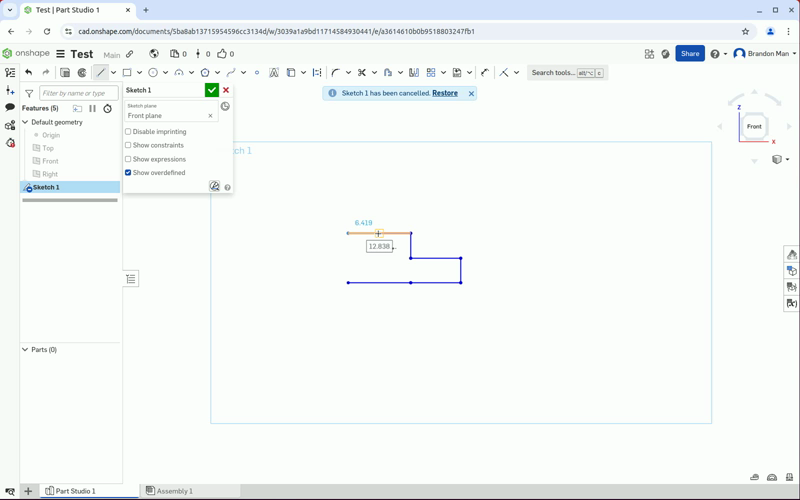
mouse_move(348, 282)
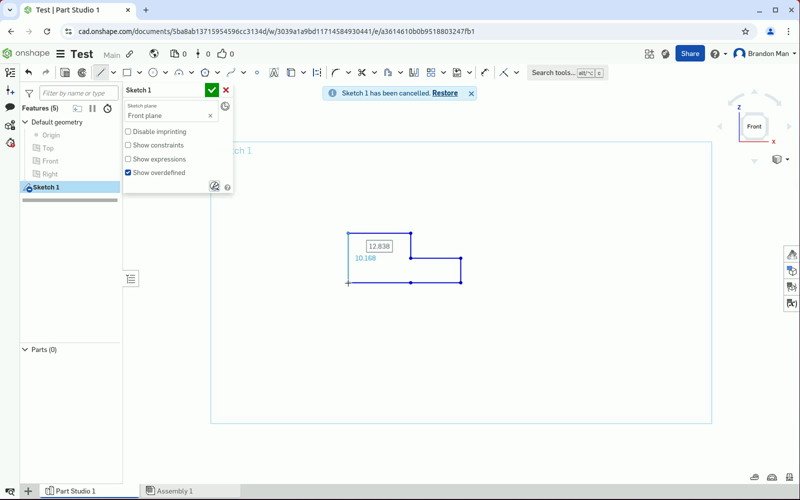
key_up(shift)
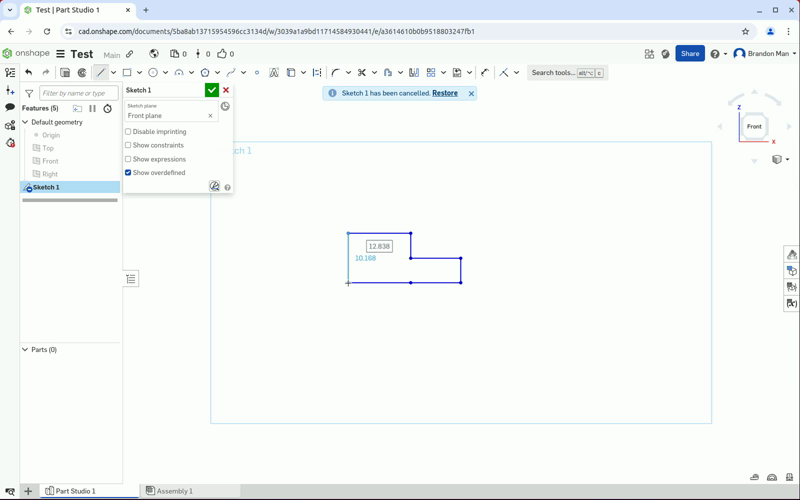
click(348, 282)
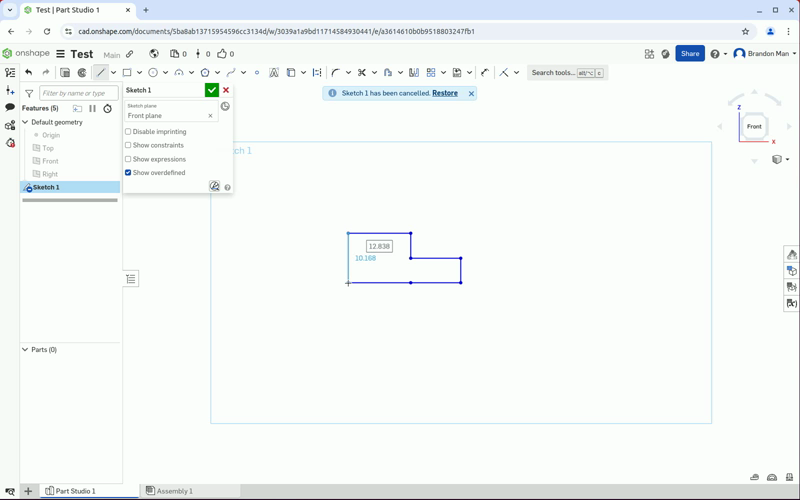
key(esc)
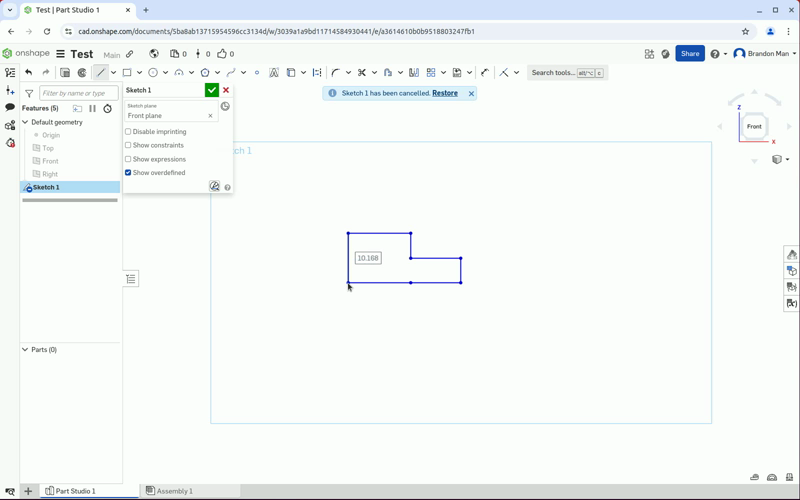
mouse_move(363, 257)
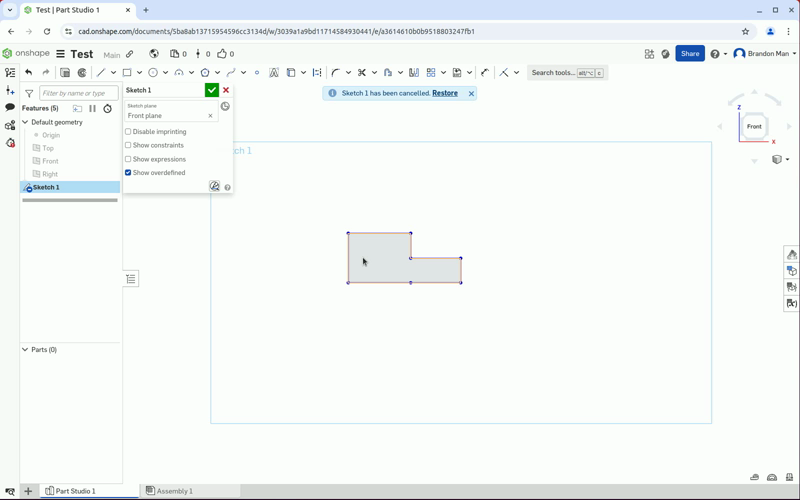
click(363, 257)
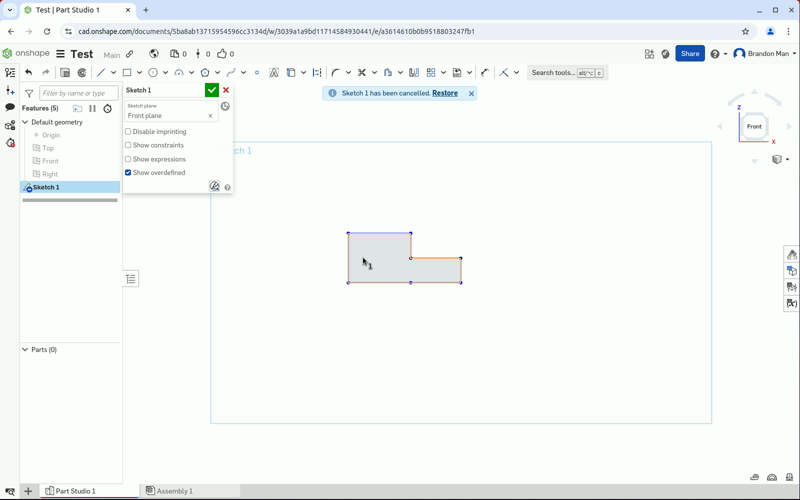
mouse_move(73, 352)
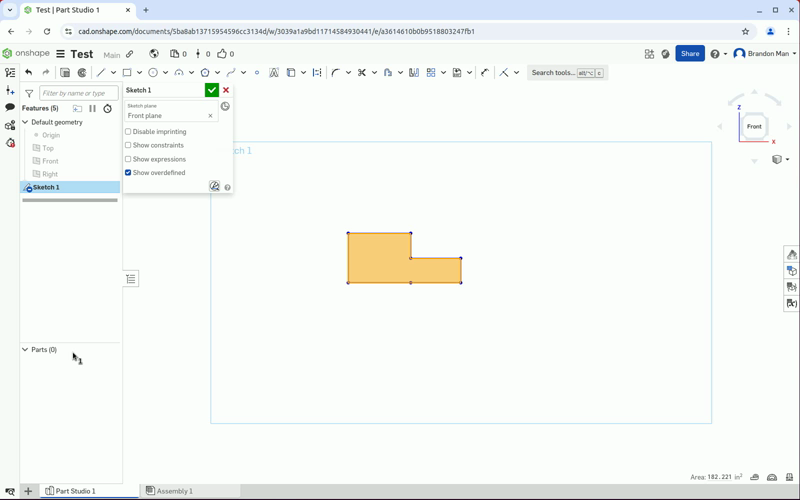
key(shift+y)
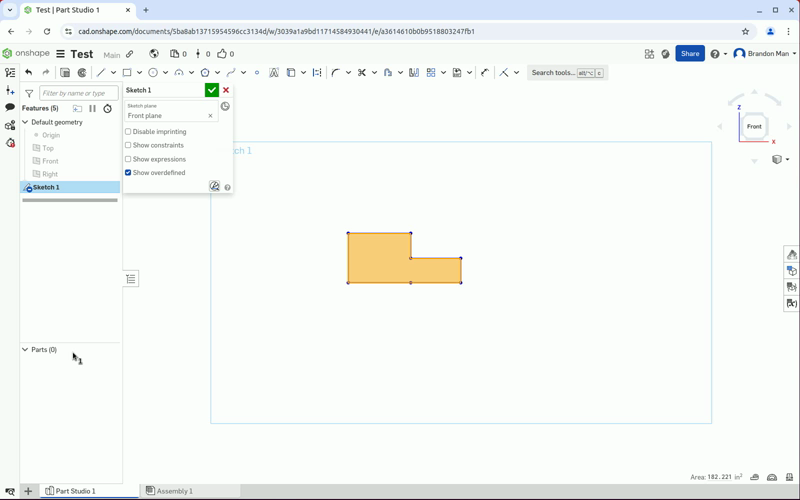
key(shift+e)
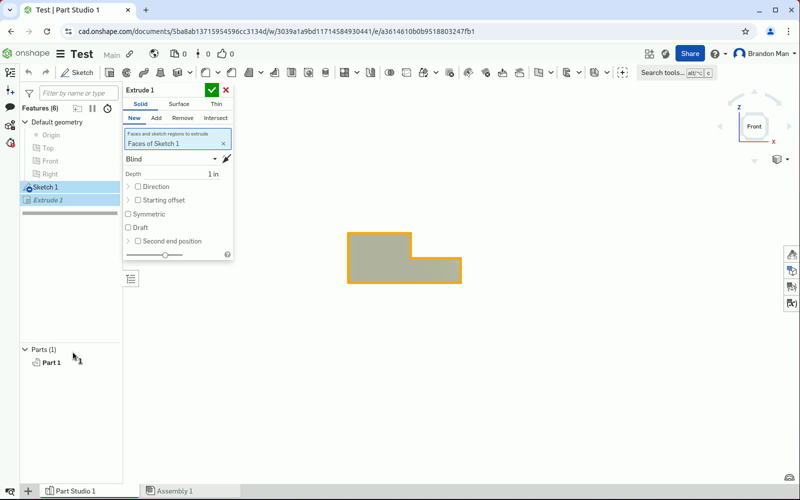
mouse_move(143, 106)
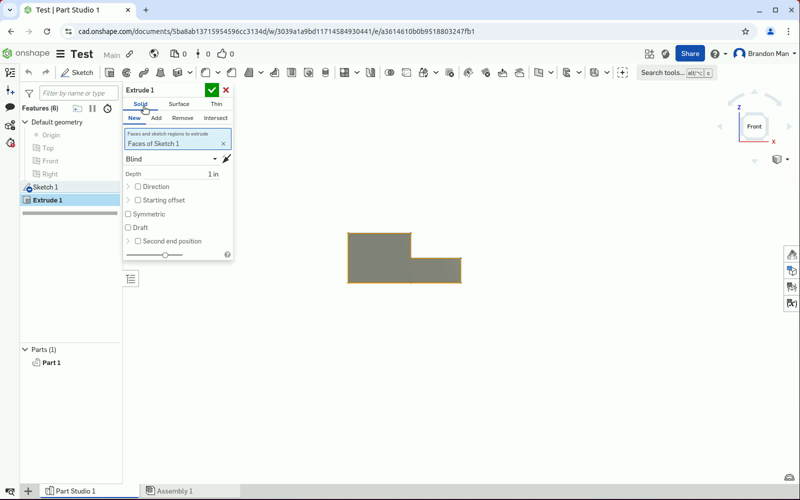
click(143, 106)
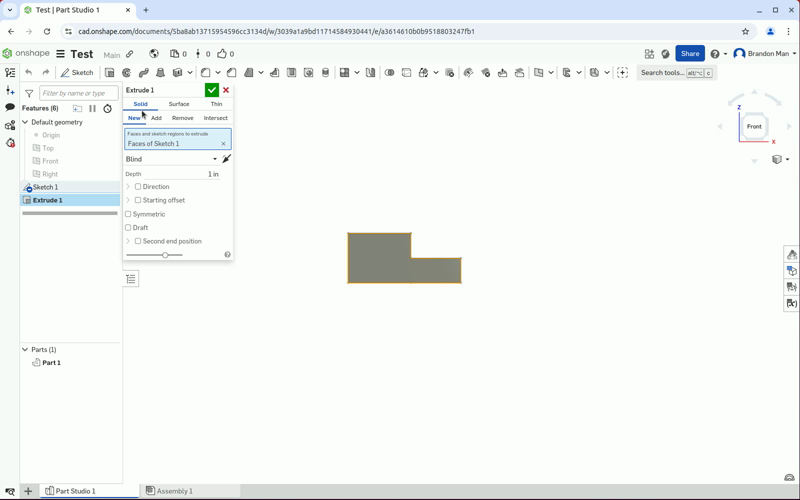
mouse_move(137, 120)
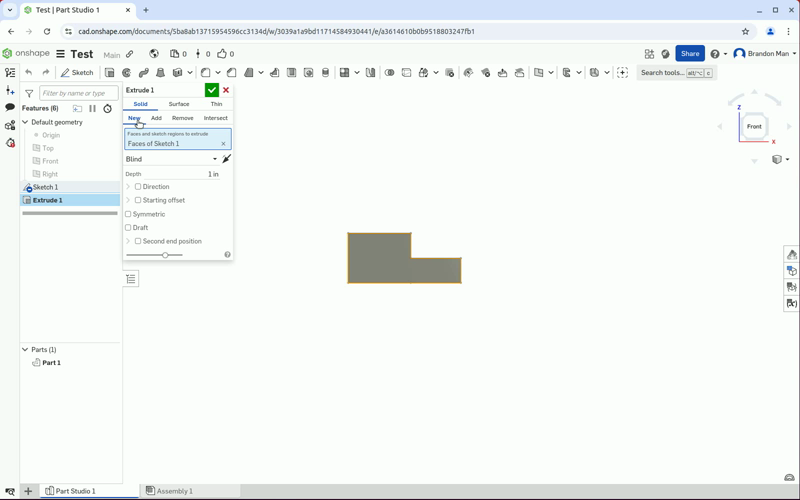
click(137, 120)
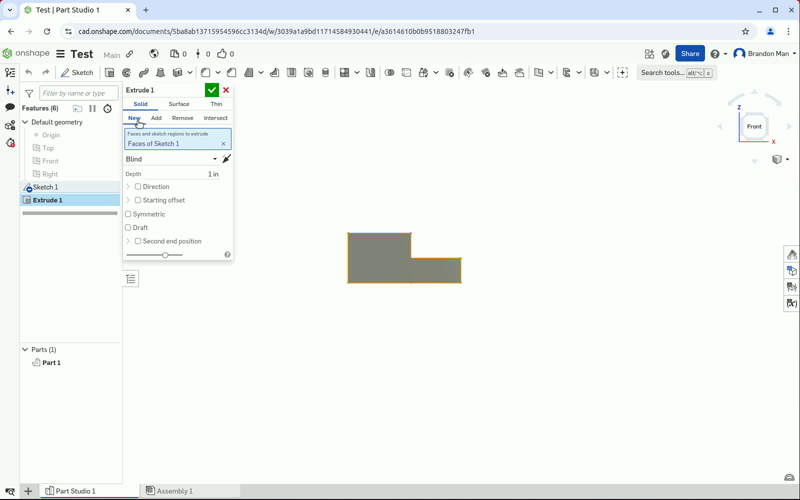
key(tab, 4)
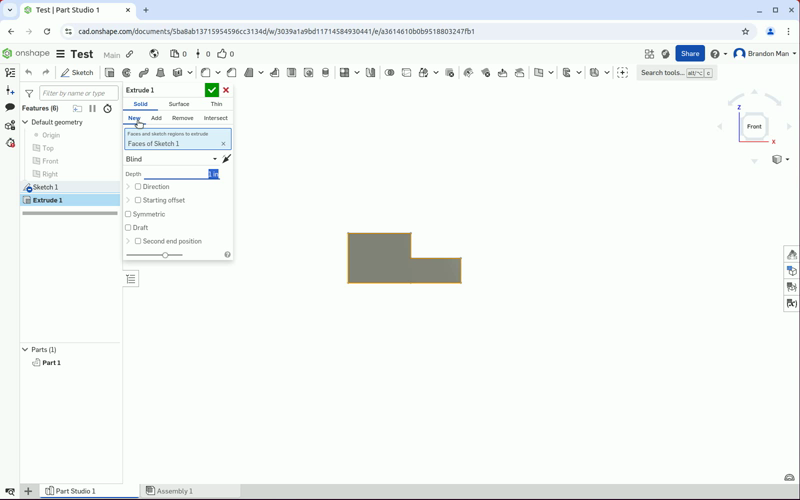
text(10.351)
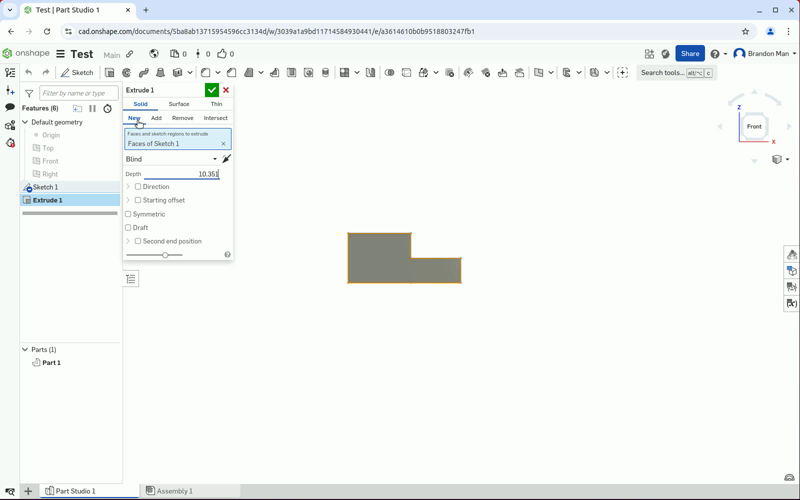
key(enter)
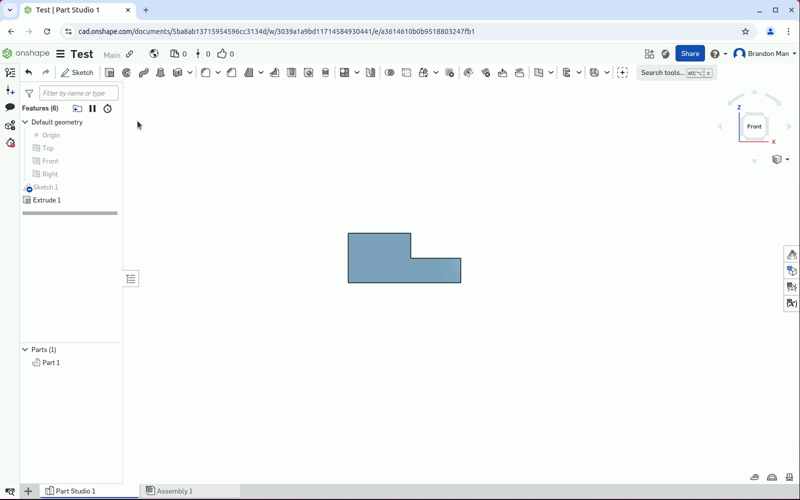
key(shift+h)
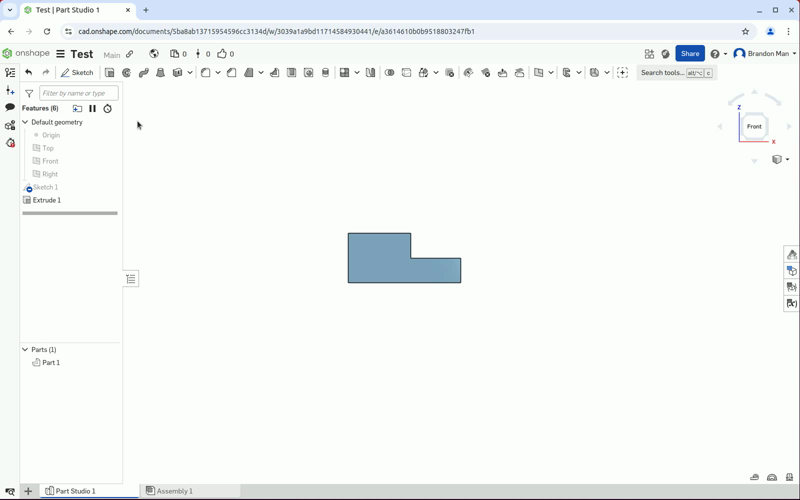
key(shift+h)
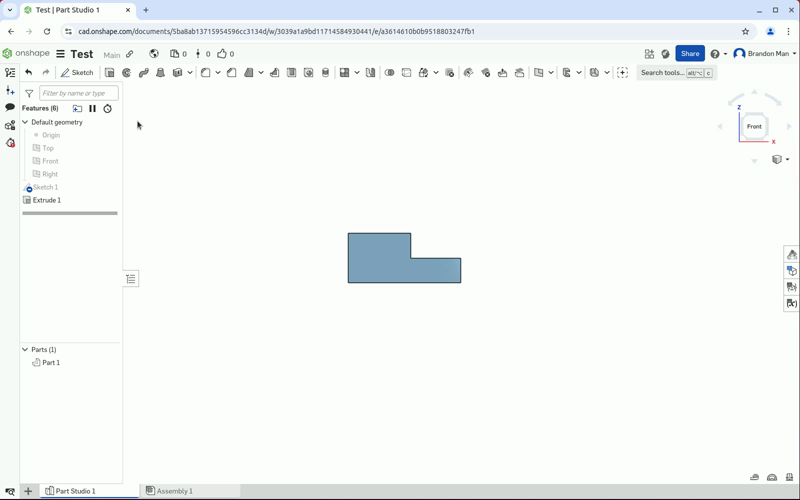
mouse_move(73, 189)
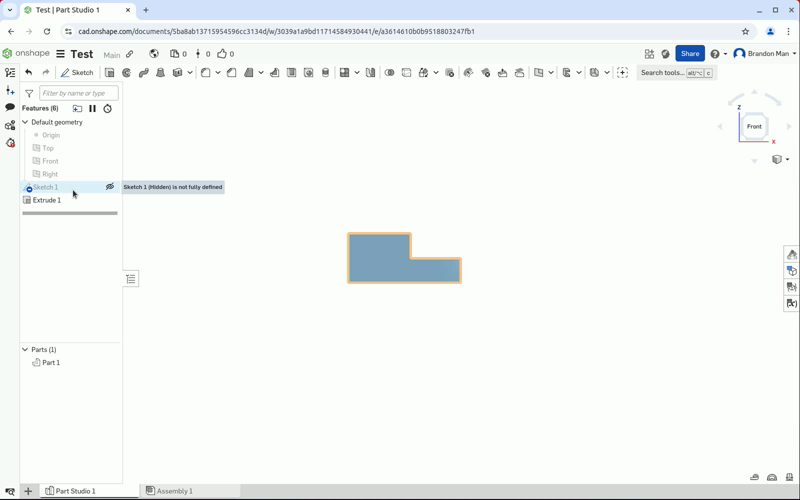
click(73, 189)
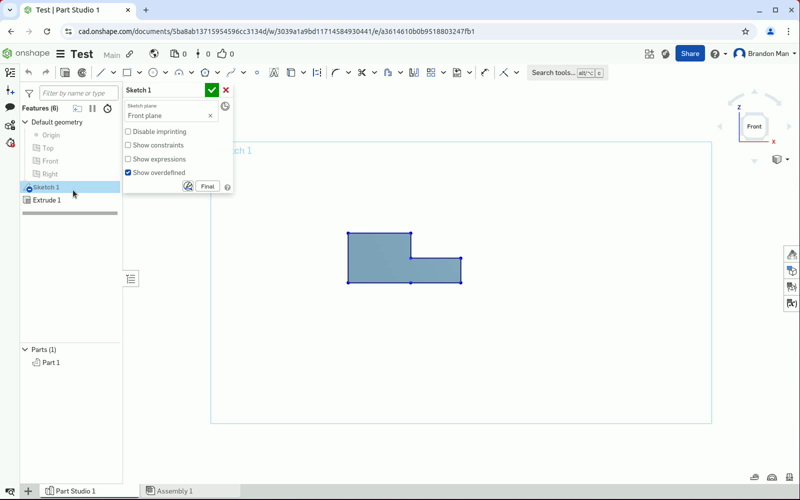
mouse_move(229, 92)
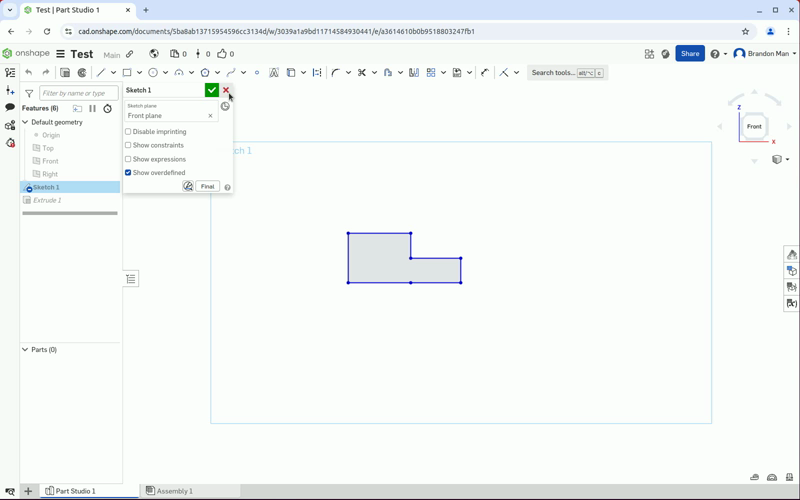
click(229, 92)
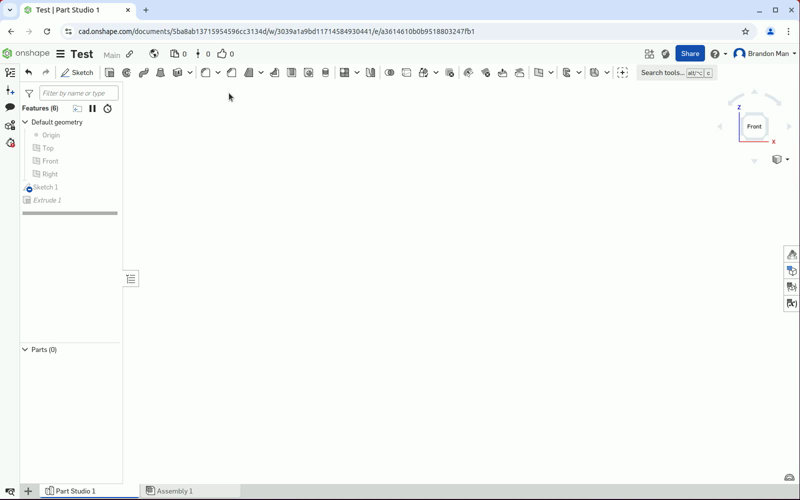
mouse_move(73, 352)
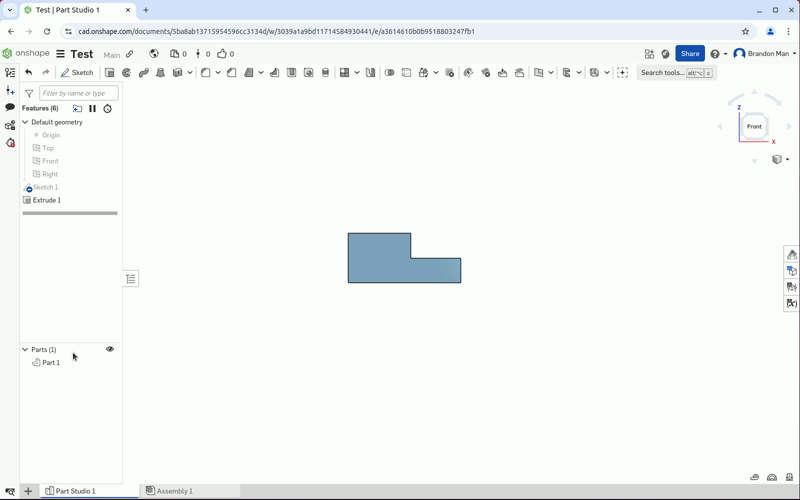
key(y)
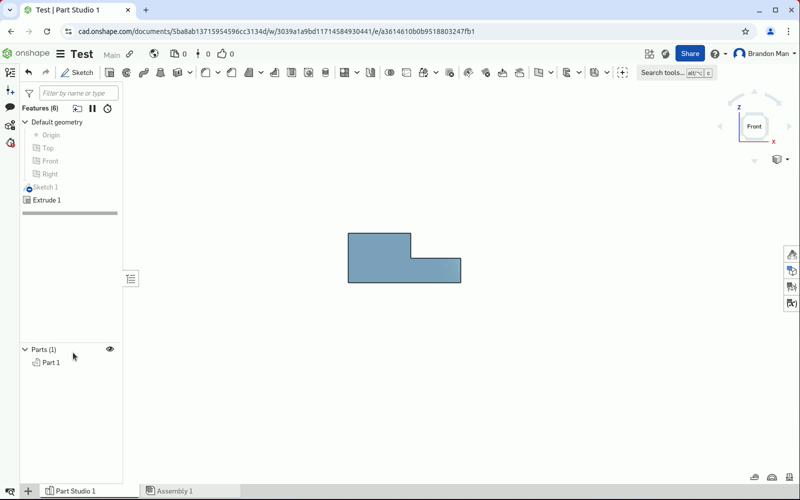
key(shift+p)
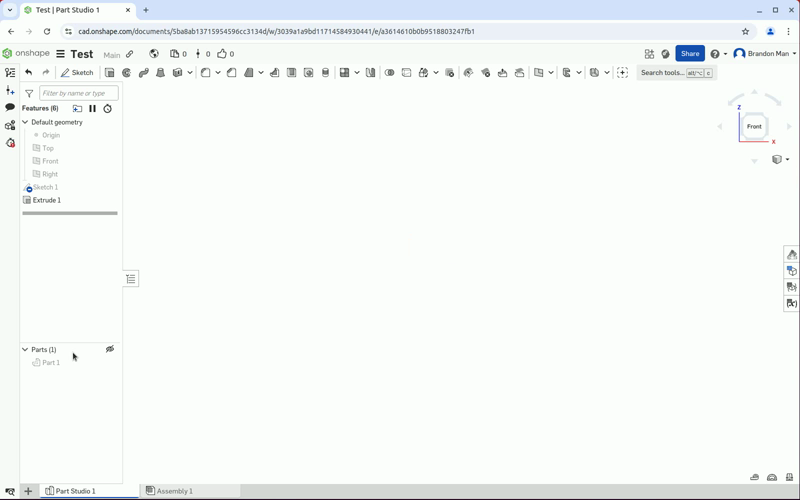
key(space)
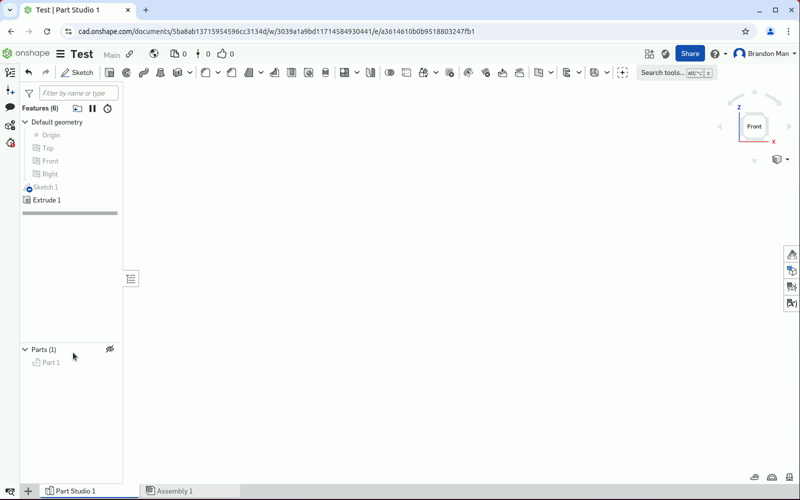
key_down(shift)
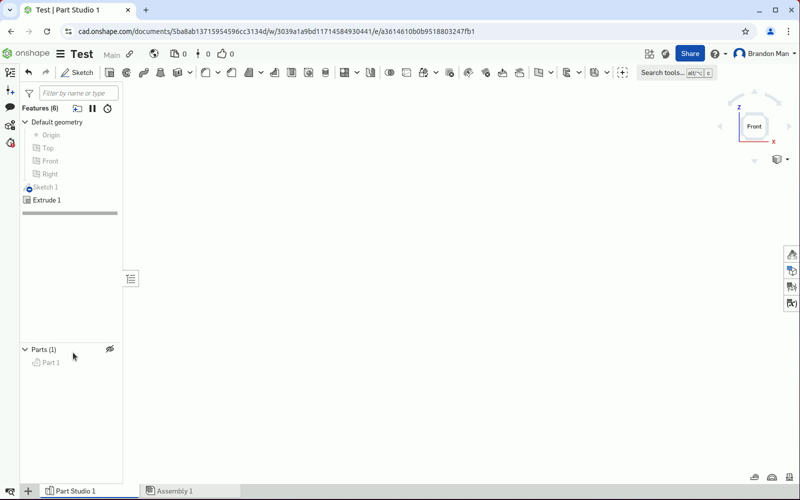
key(down)
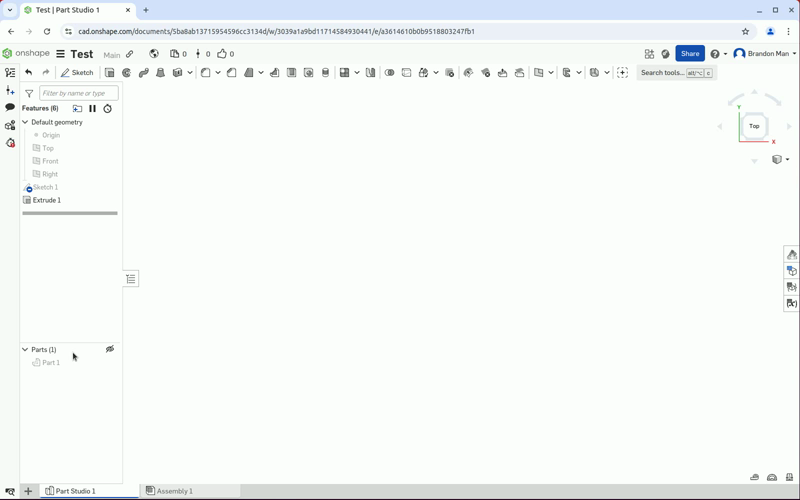
key_up(shift)
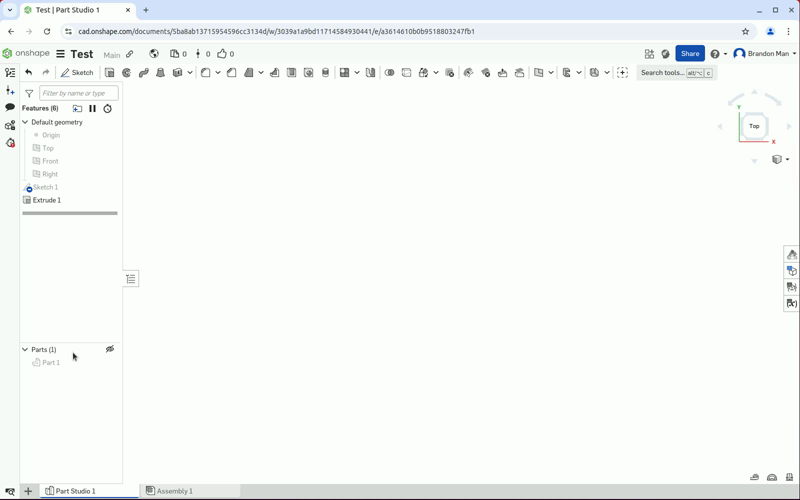
mouse_move(73, 352)
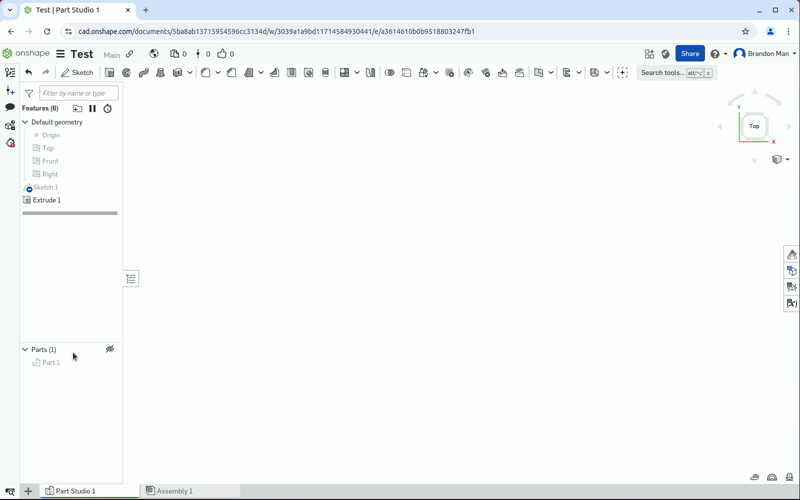
key(shift+y)
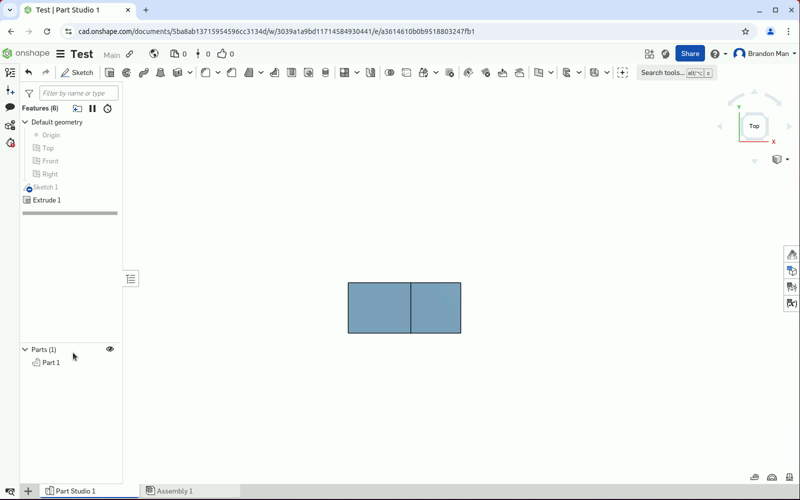
mouse_move(541, 75)
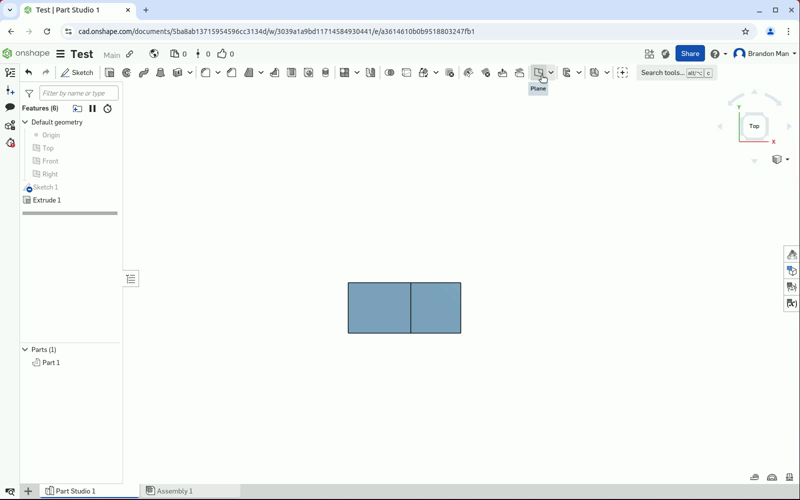
click(541, 75)
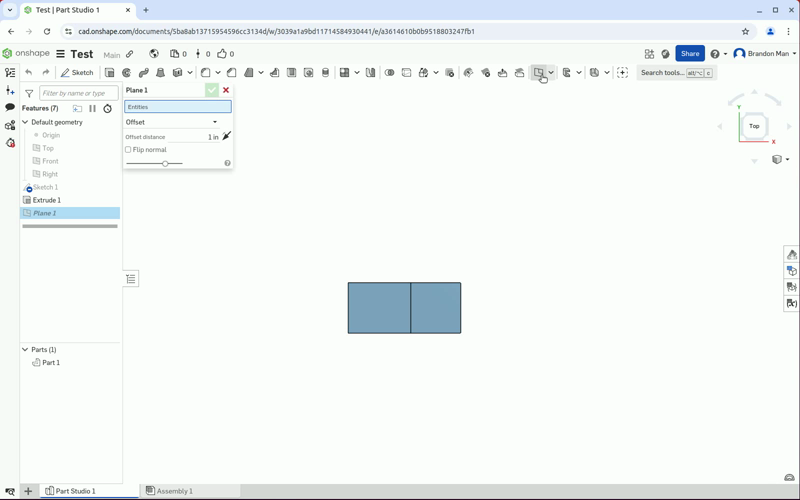
mouse_move(73, 150)
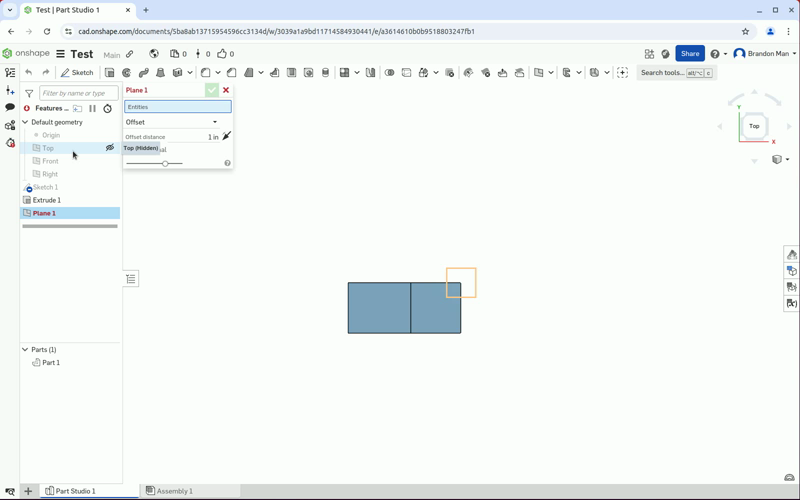
click(73, 150)
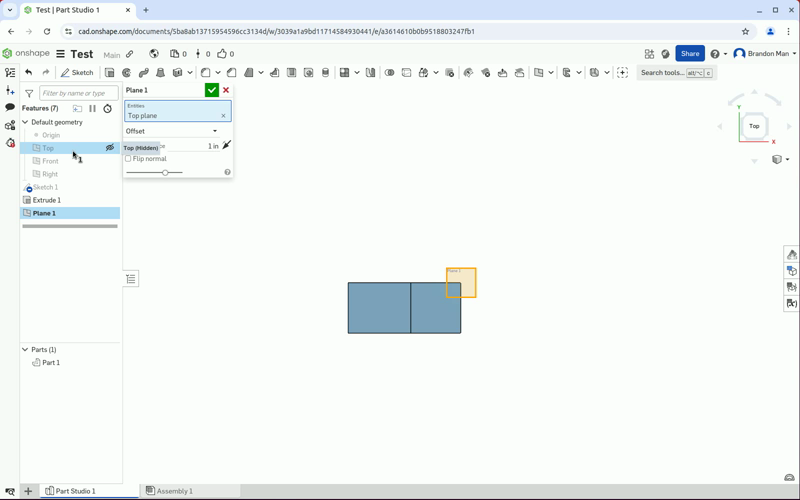
key(tab, 2)
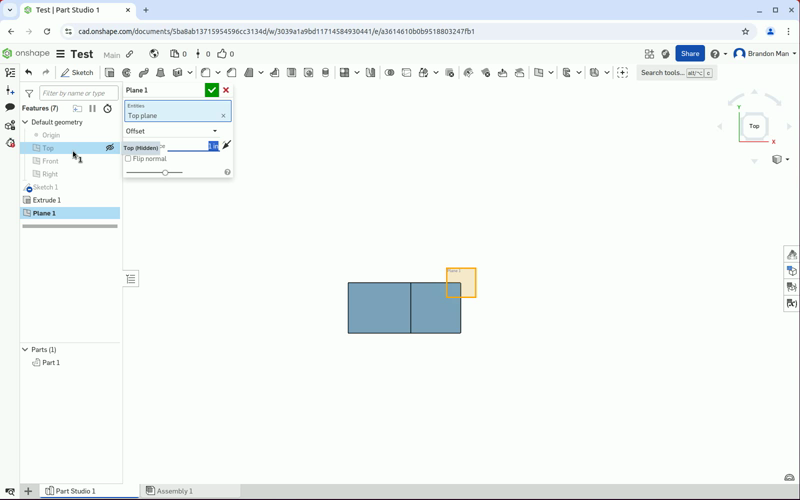
text(10.352)
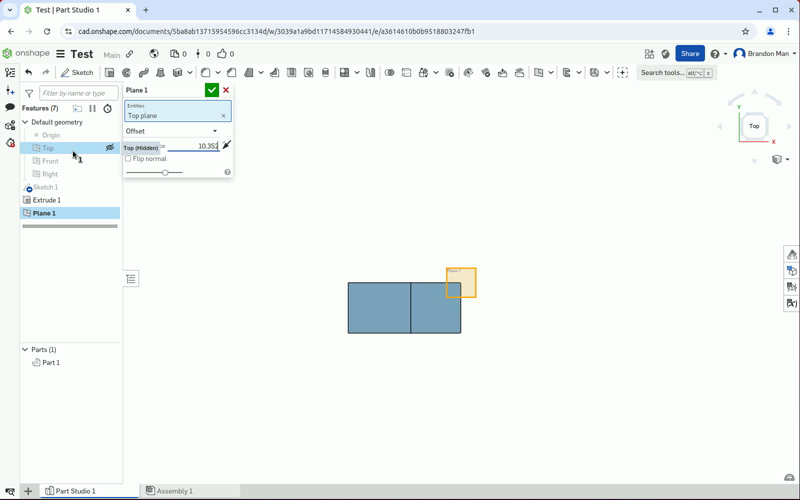
key(enter, 2)
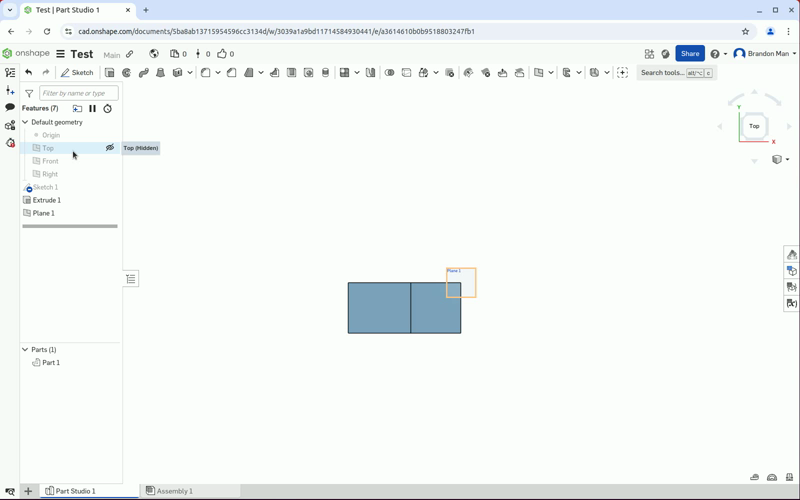
key(shift+s)
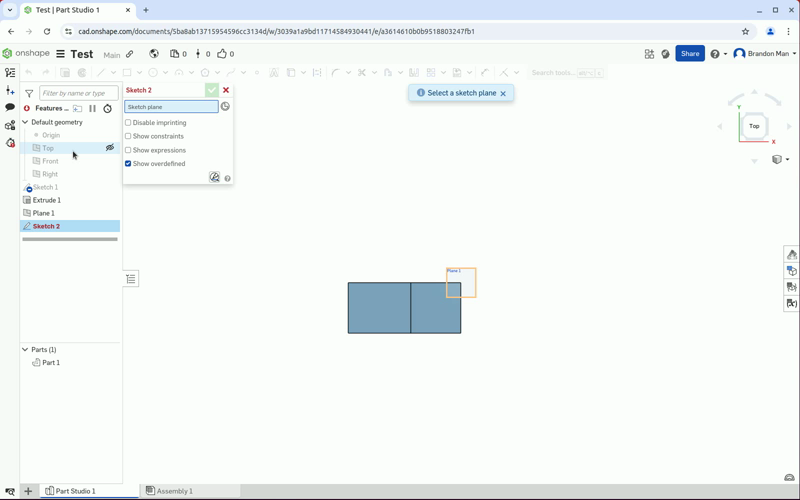
mouse_move(73, 215)
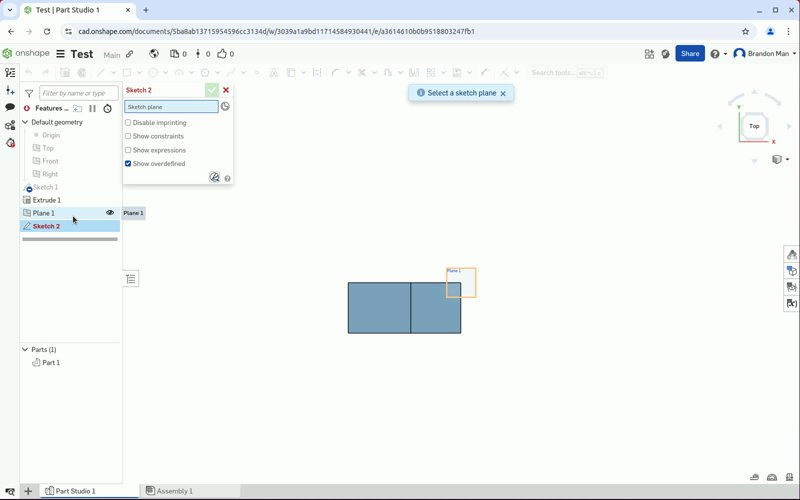
click(73, 215)
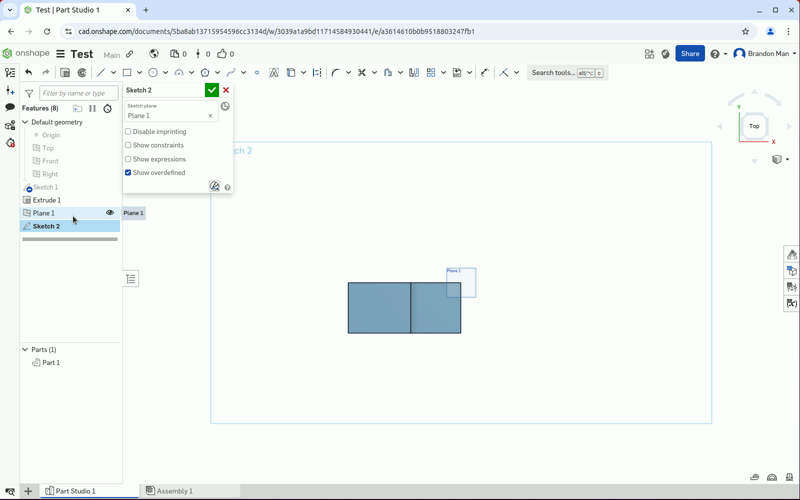
mouse_move(73, 352)
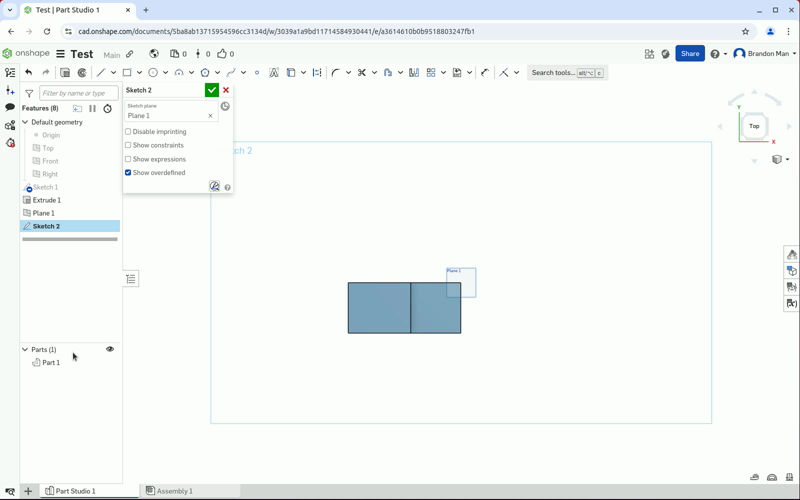
key(y)
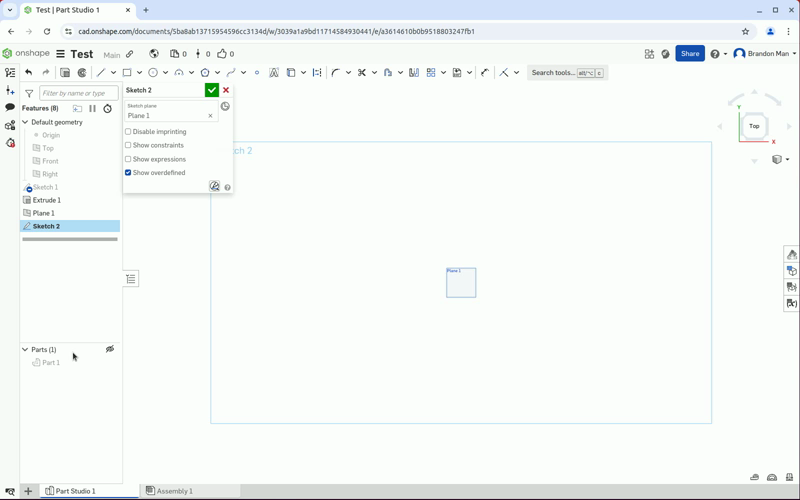
key(l)
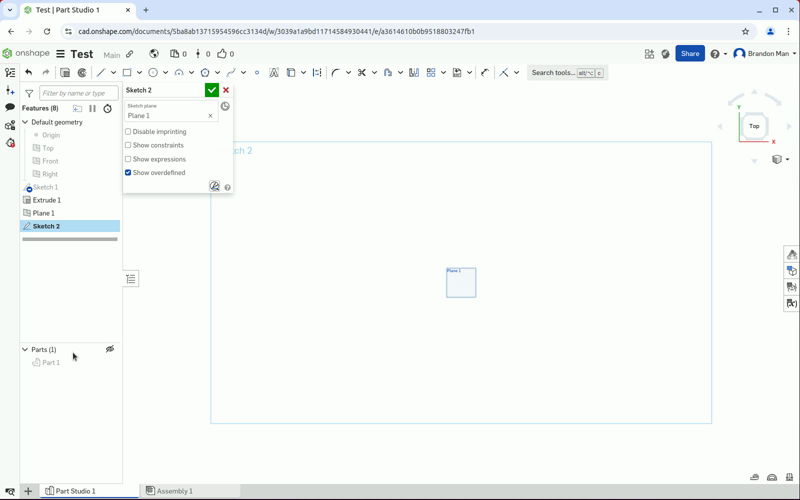
key_down(shift)
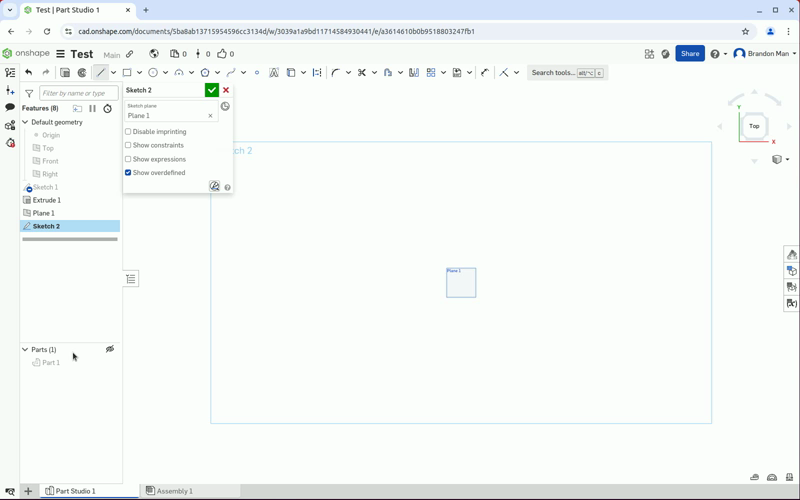
mouse_move(348, 320)
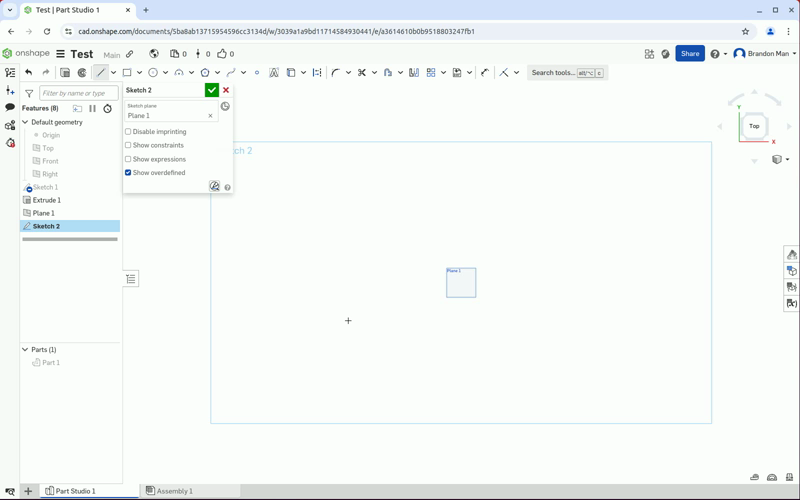
click(348, 320)
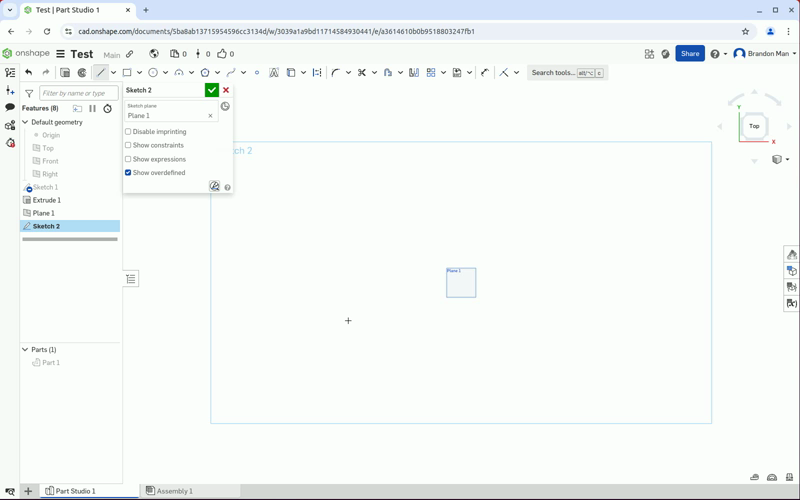
key_up(shift)
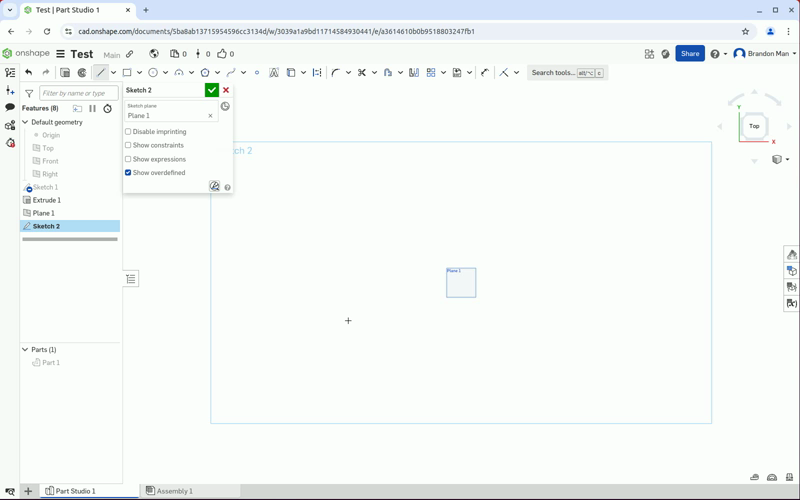
key_down(shift)
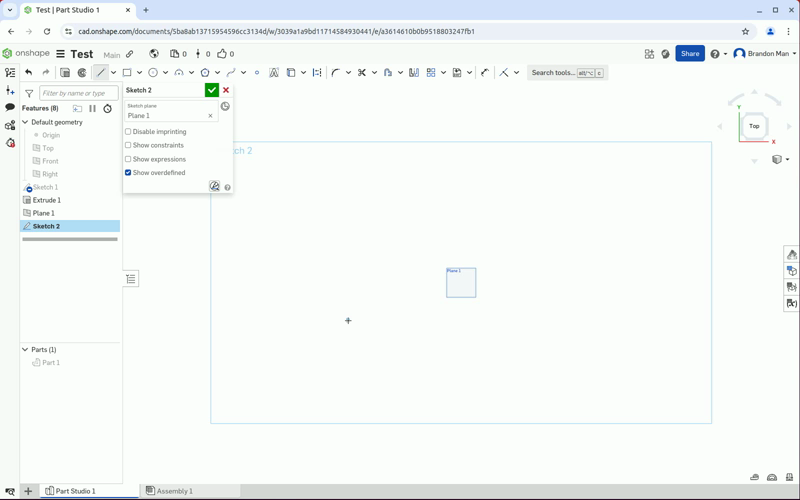
mouse_move(410, 320)
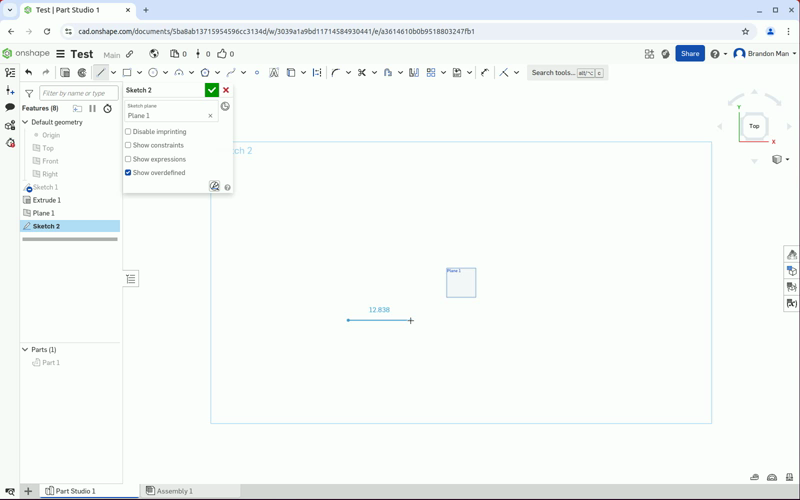
click(410, 320)
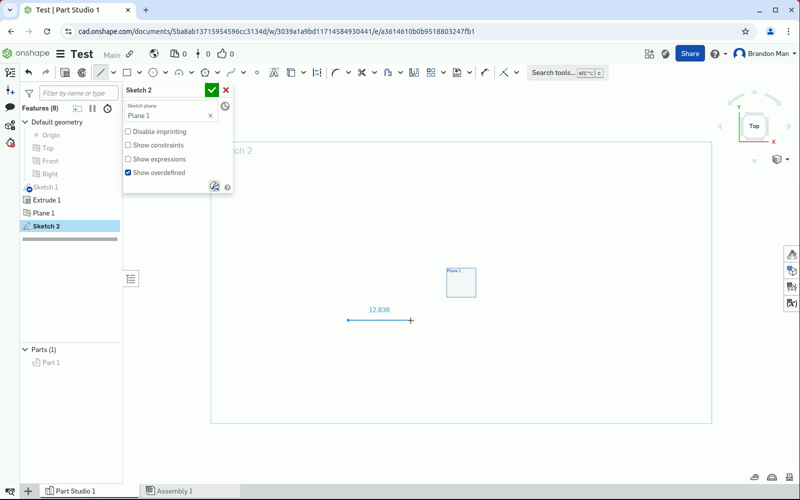
key_up(shift)
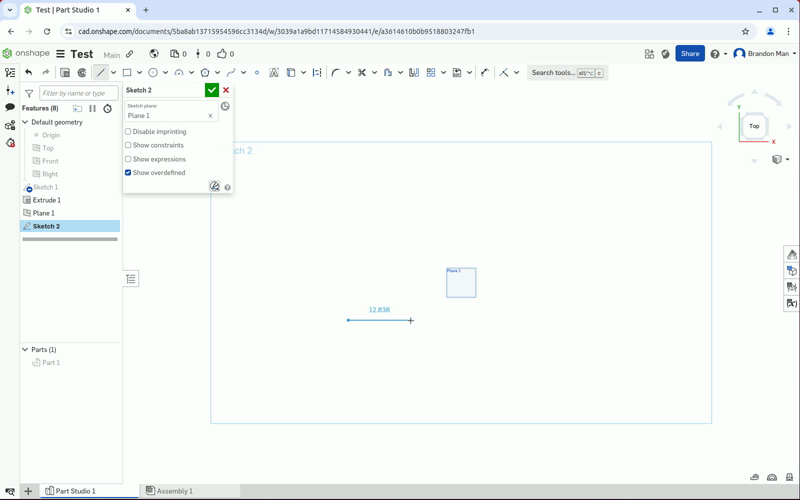
key_down(shift)
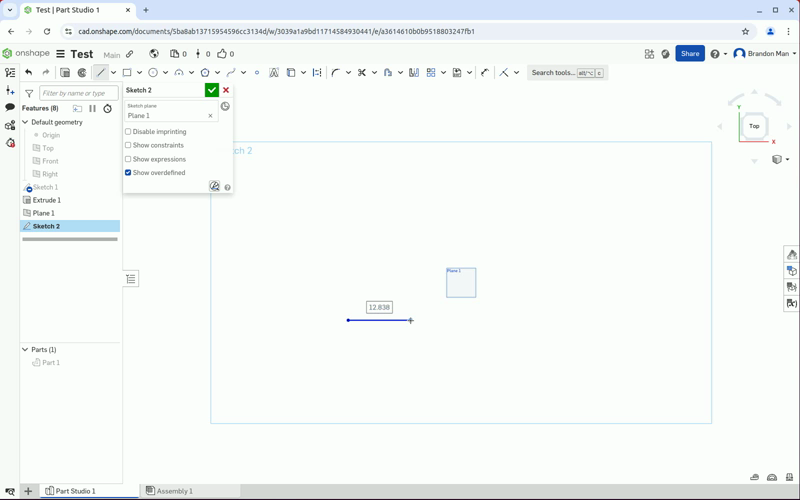
mouse_move(440, 320)
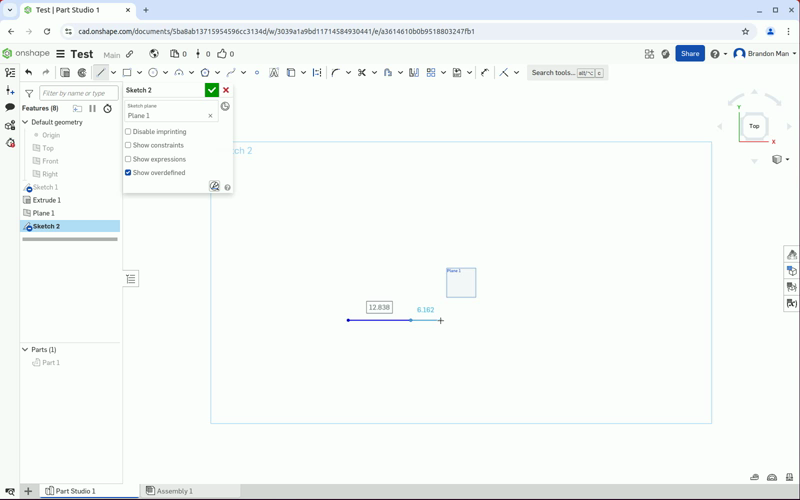
mouse_move(410, 295)
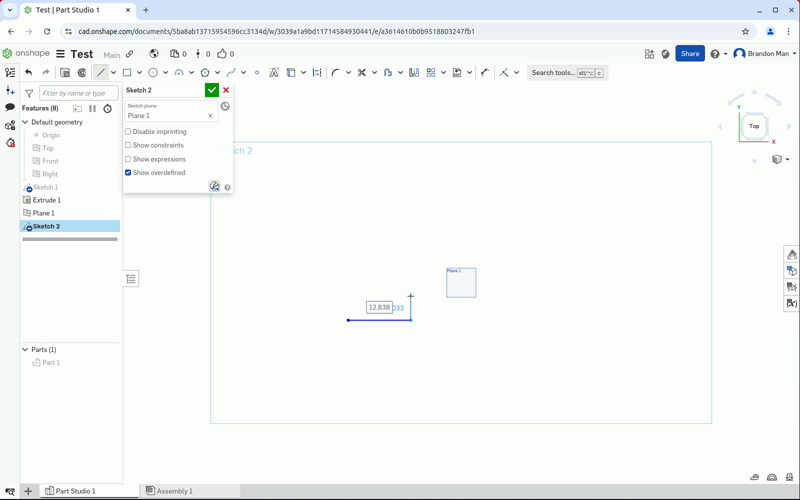
click(410, 295)
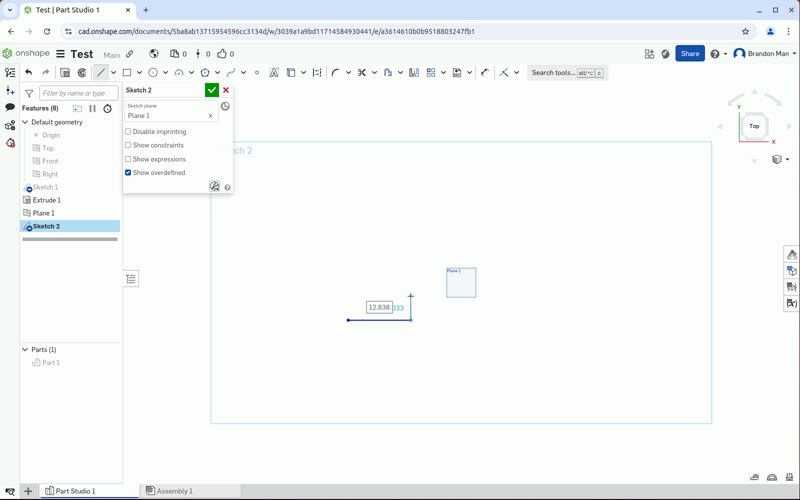
key_up(shift)
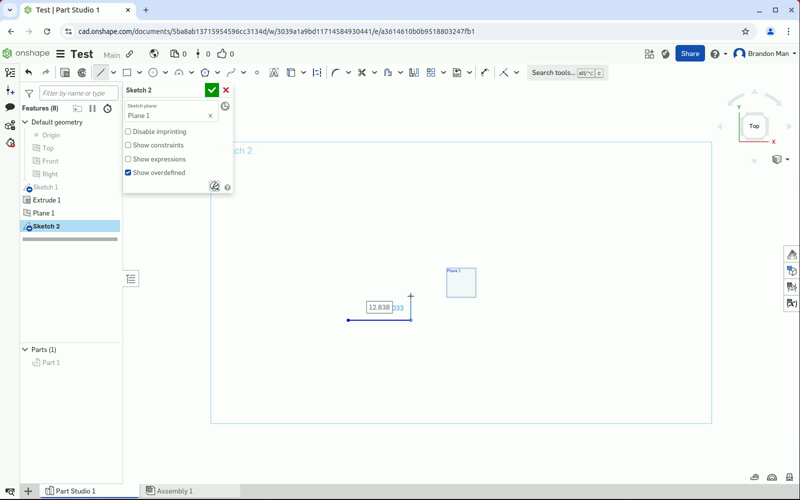
key_down(shift)
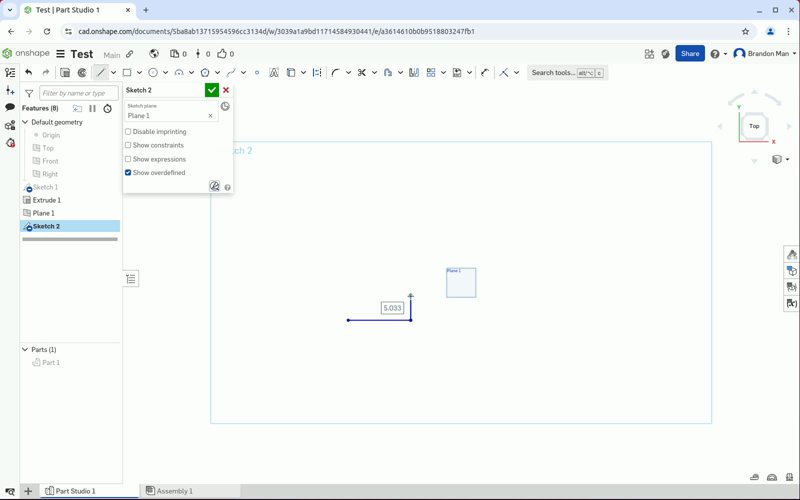
mouse_move(348, 295)
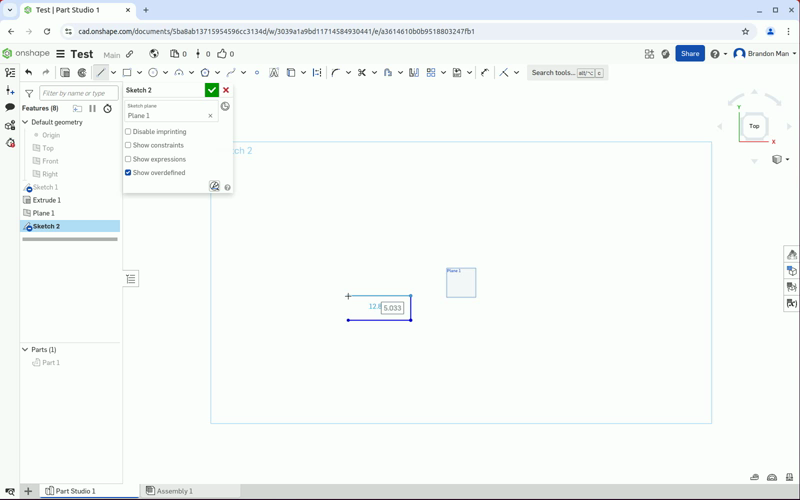
click(348, 295)
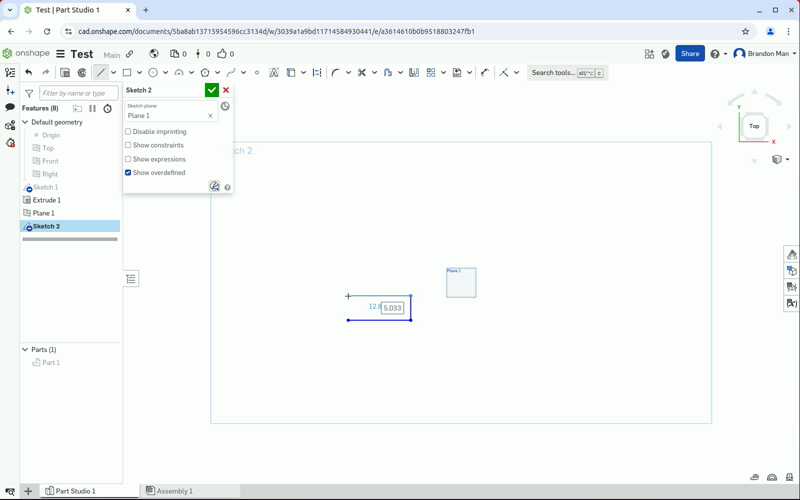
key_up(shift)
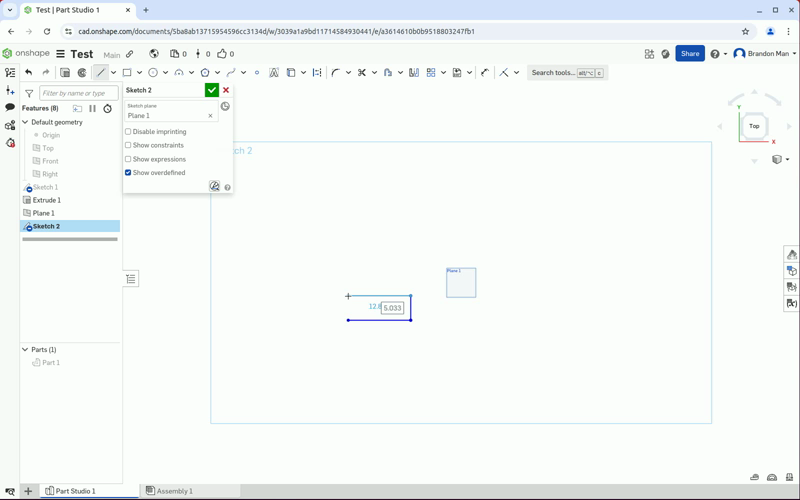
mouse_move(378, 295)
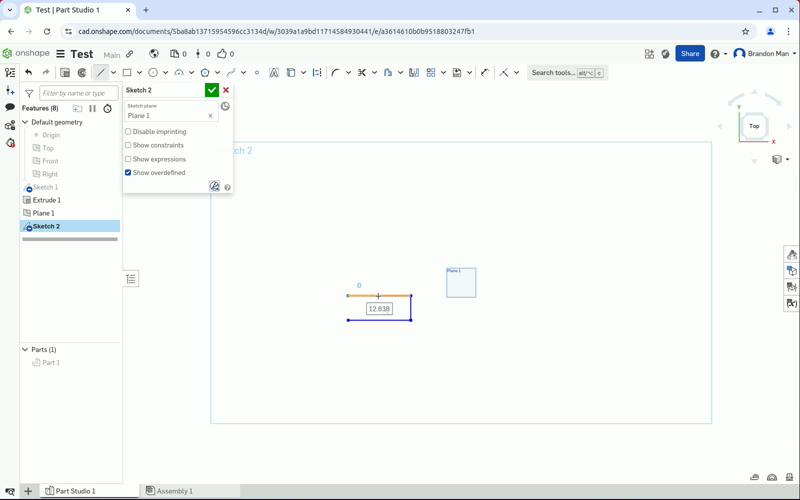
key_down(shift)
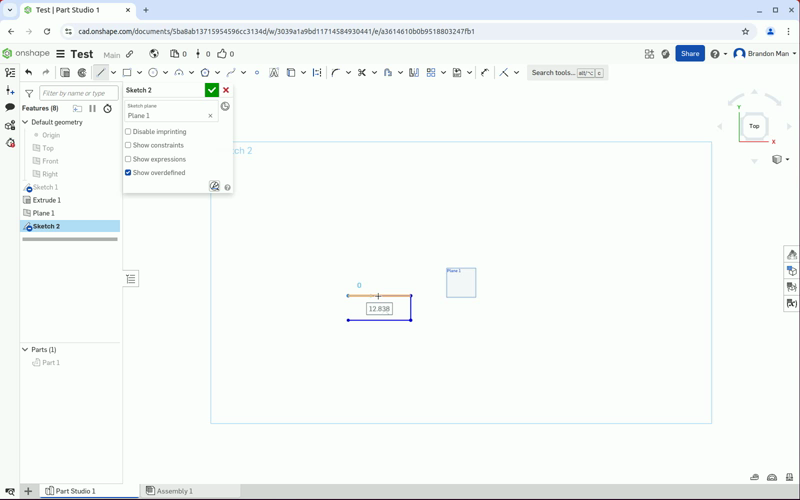
mouse_move(348, 320)
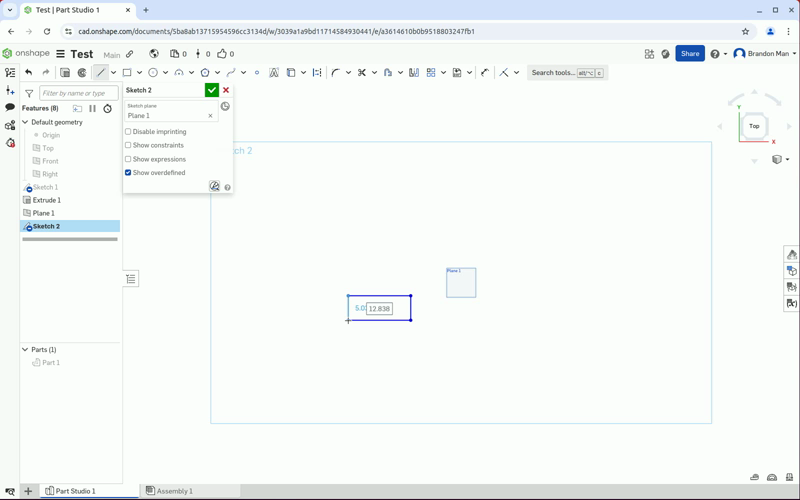
key_up(shift)
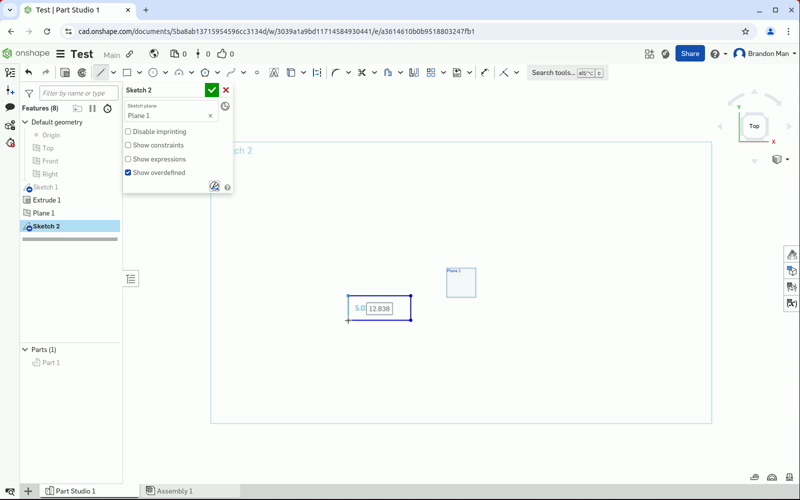
click(348, 320)
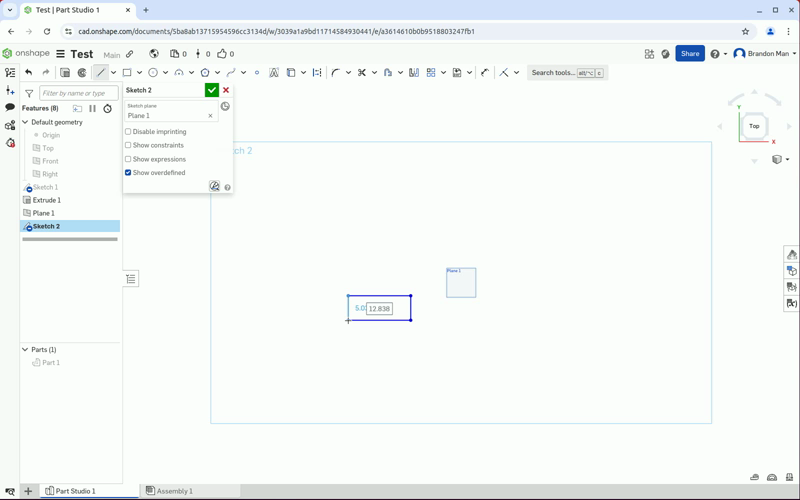
key(esc)
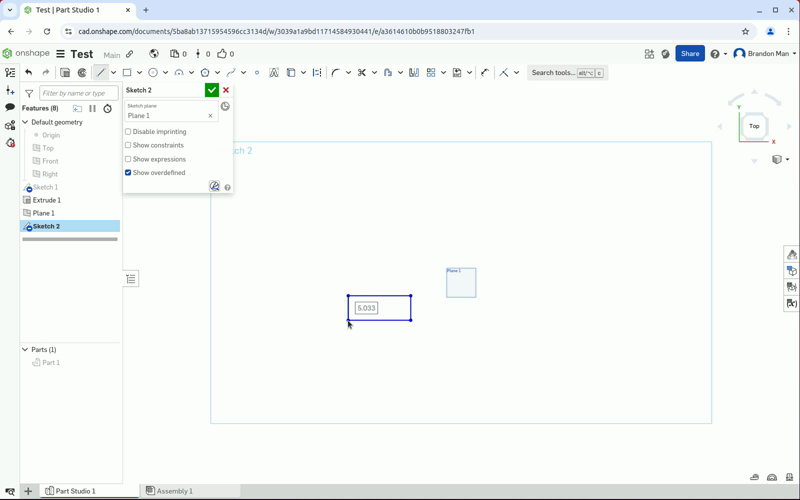
mouse_move(364, 312)
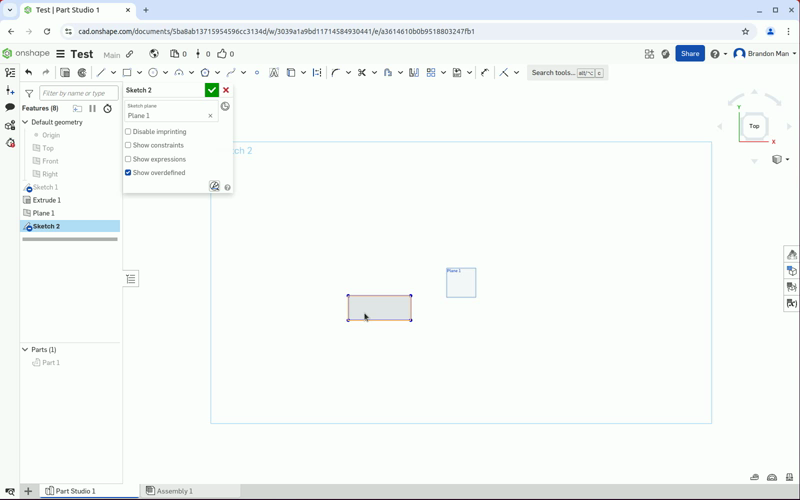
scroll(6)
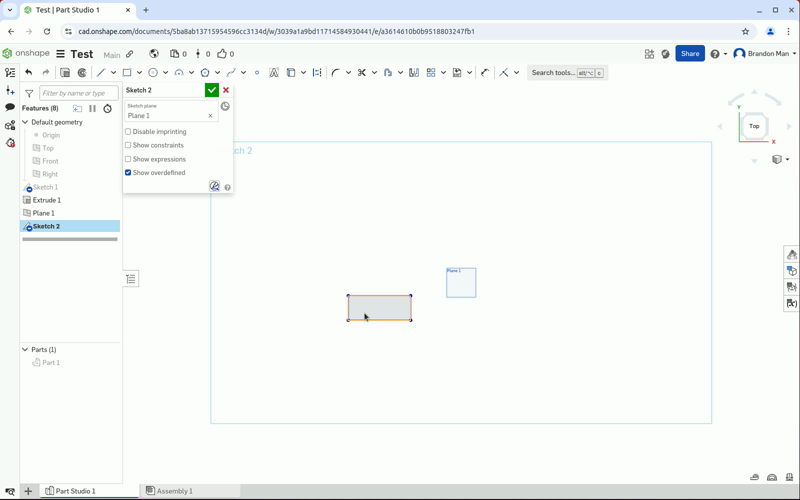
scroll(6)
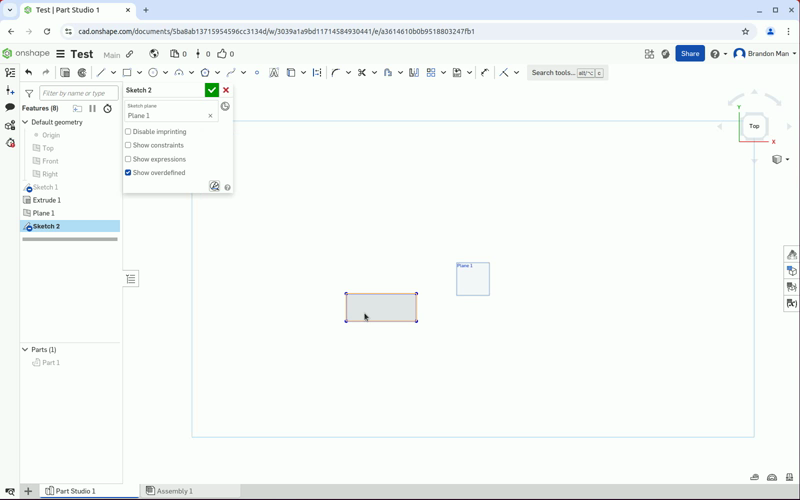
scroll(6)
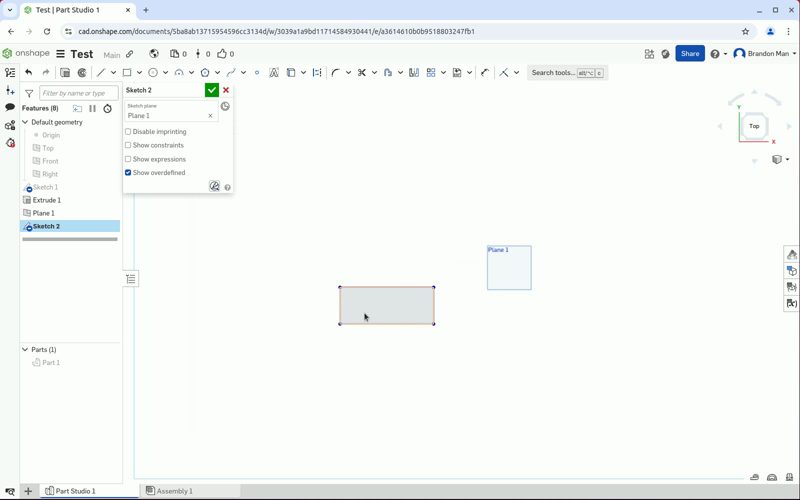
scroll(6)
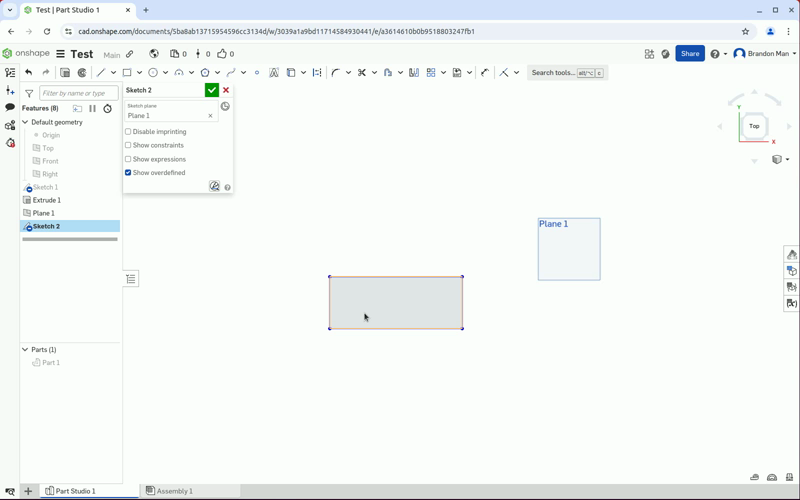
scroll(6)
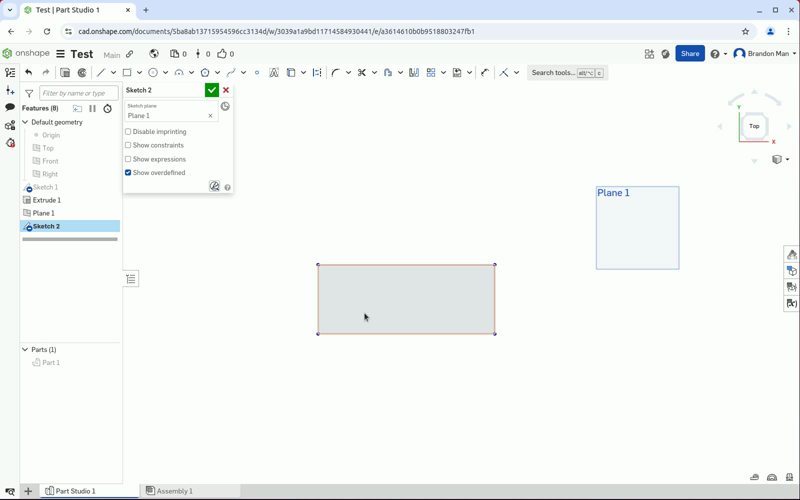
scroll(6)
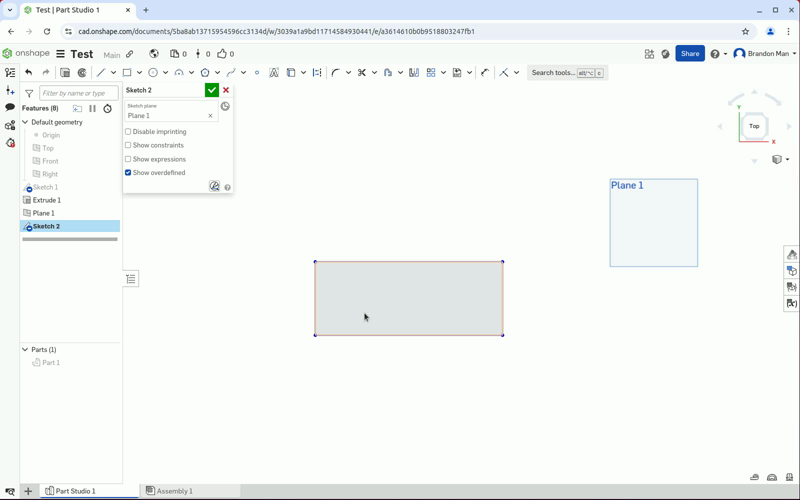
scroll(6)
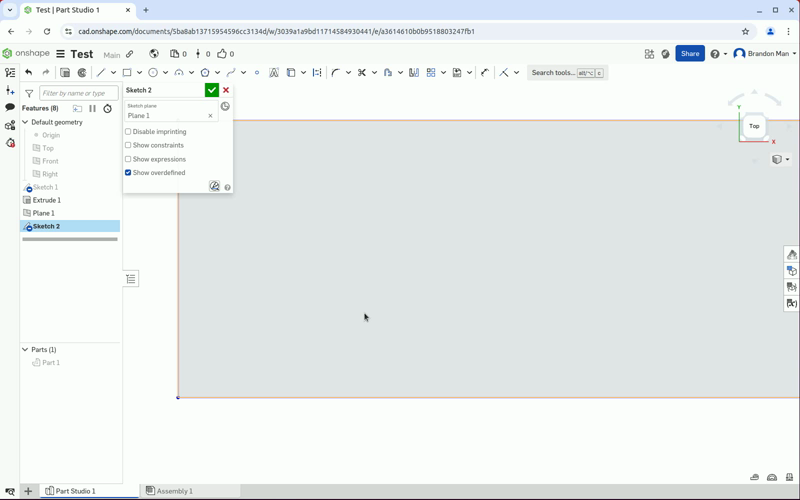
click(364, 312)
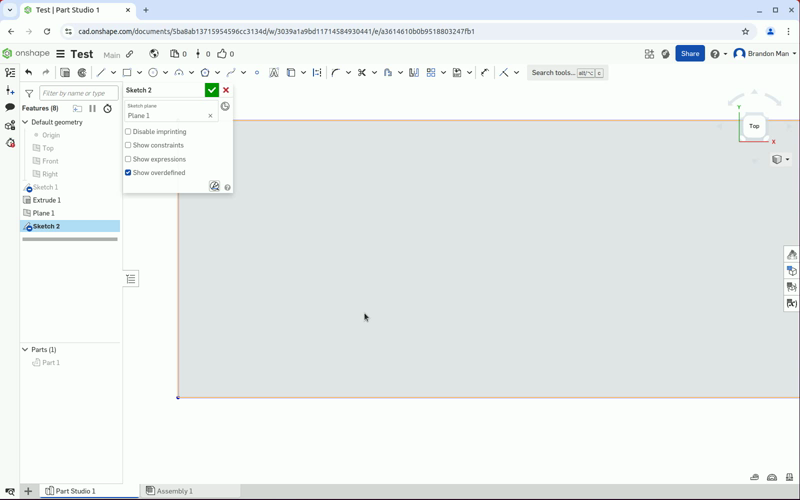
scroll(-6)
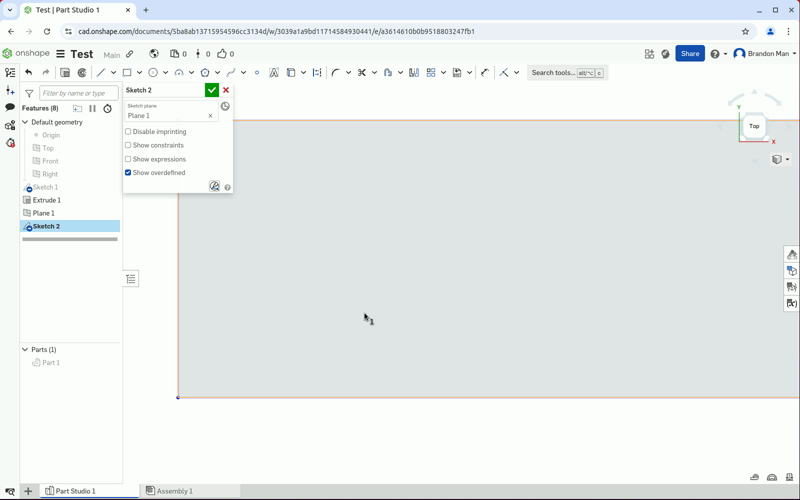
scroll(-6)
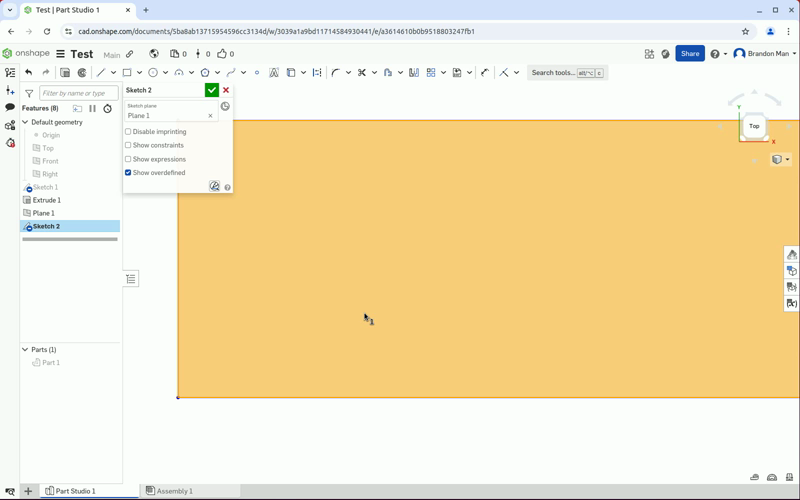
scroll(-6)
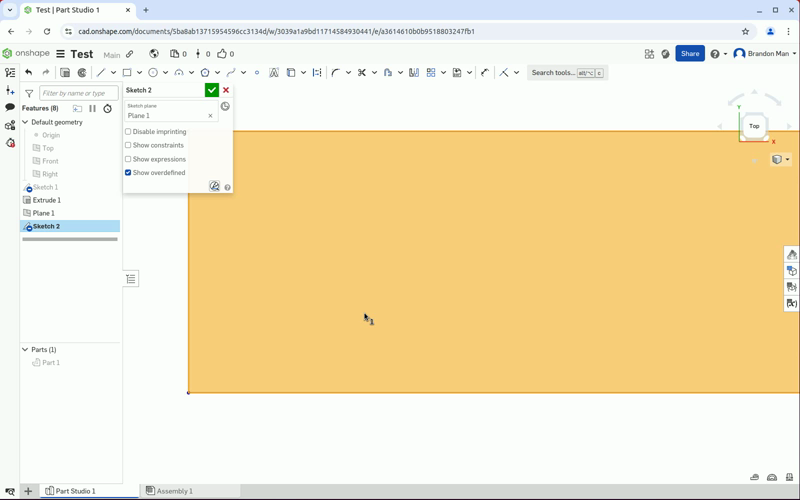
scroll(-6)
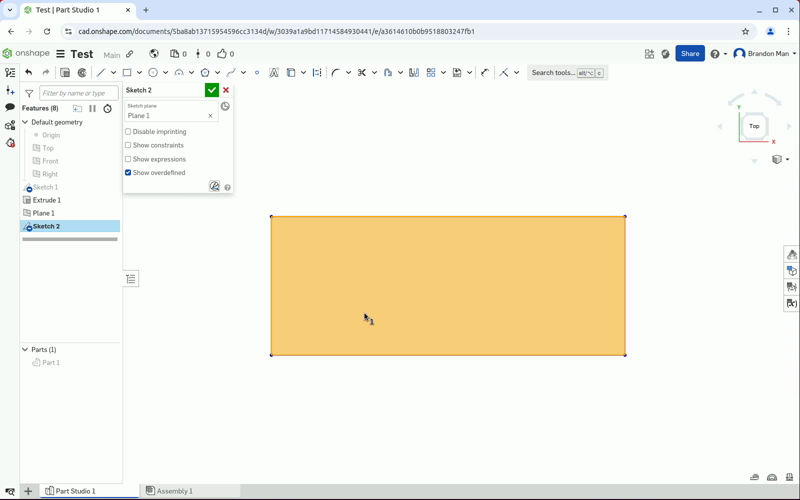
scroll(-6)
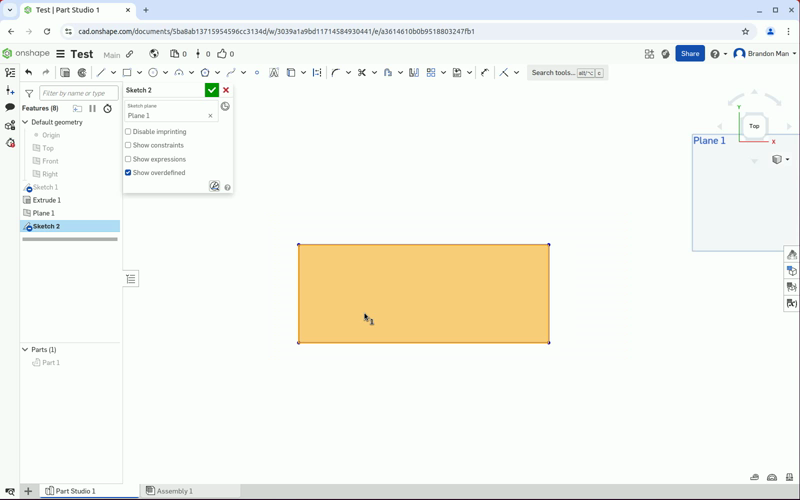
scroll(-6)
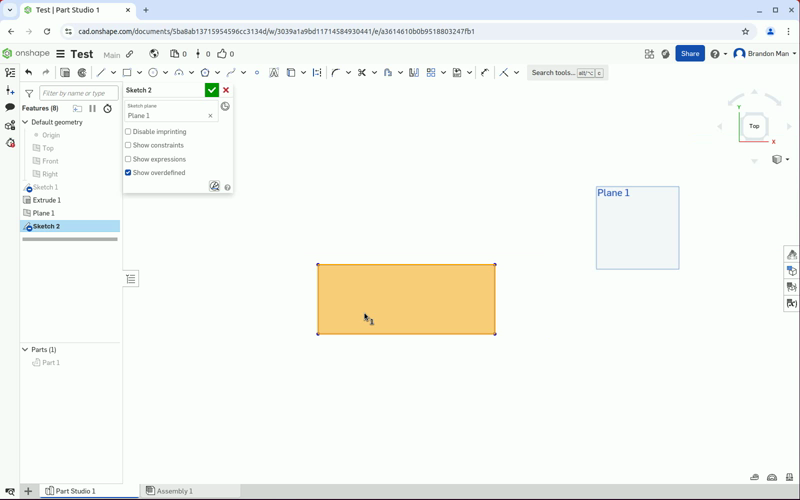
scroll(-6)
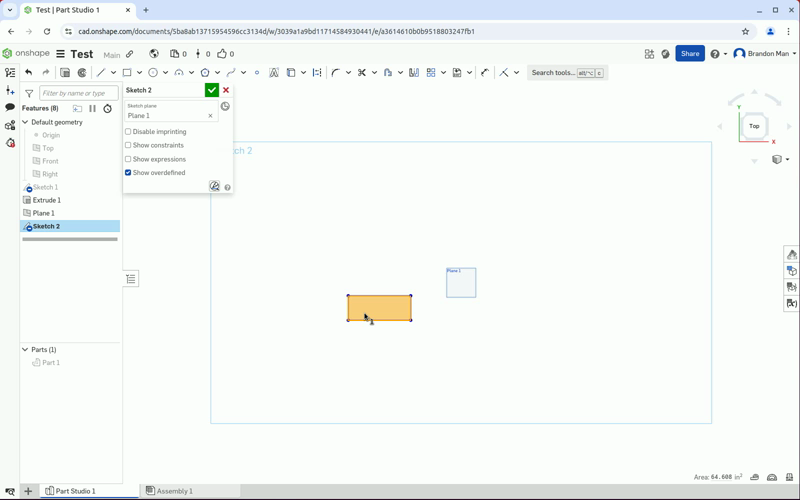
mouse_move(73, 352)
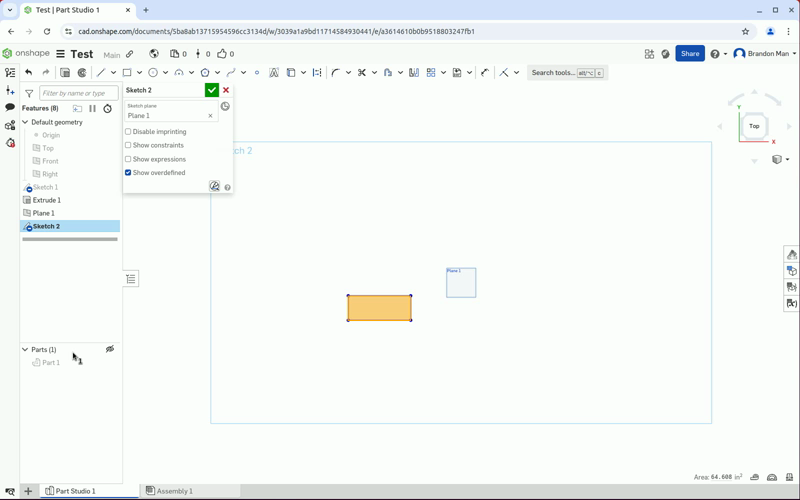
key(shift+y)
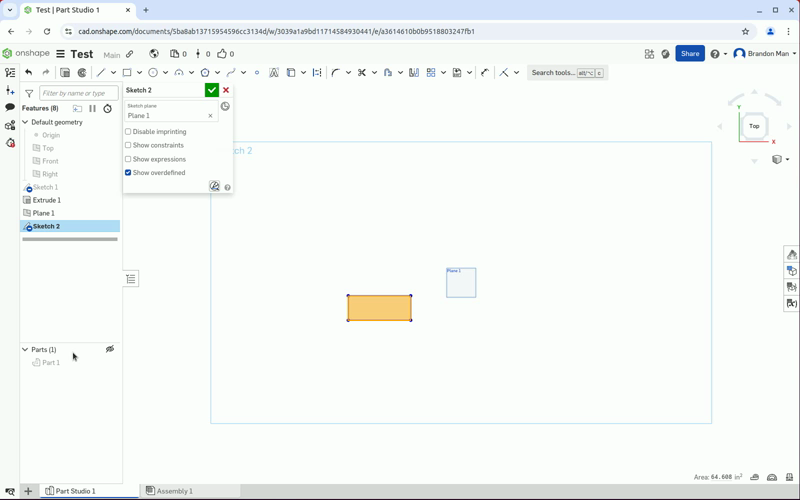
key(shift+e)
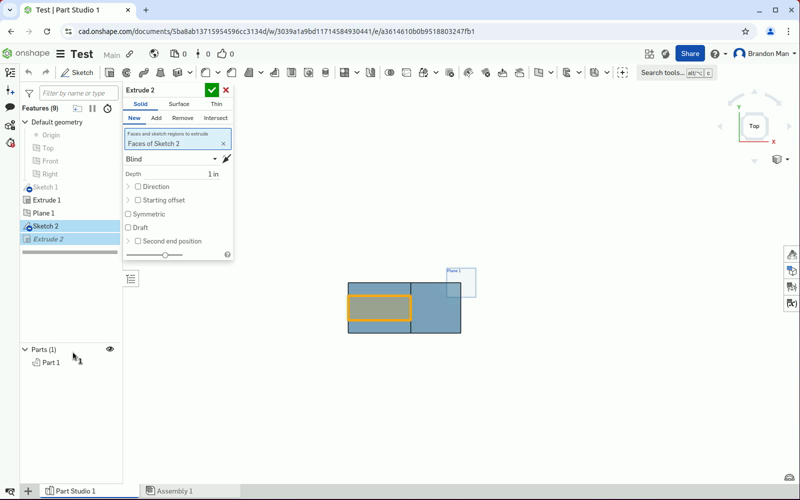
mouse_move(143, 106)
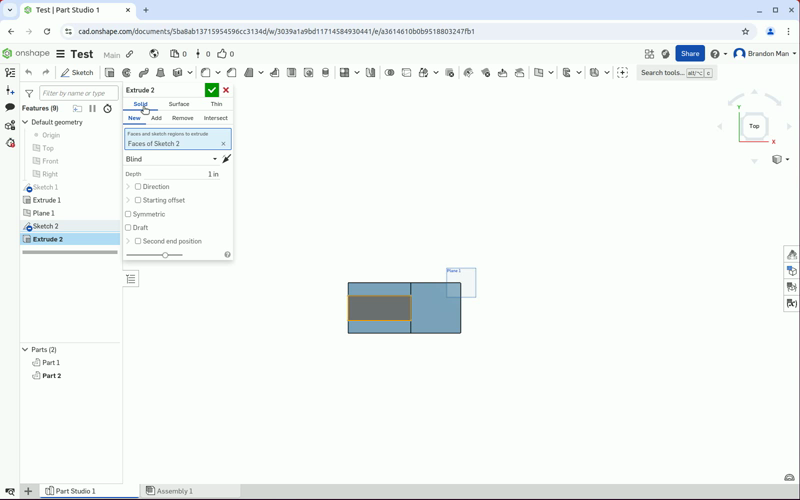
click(143, 106)
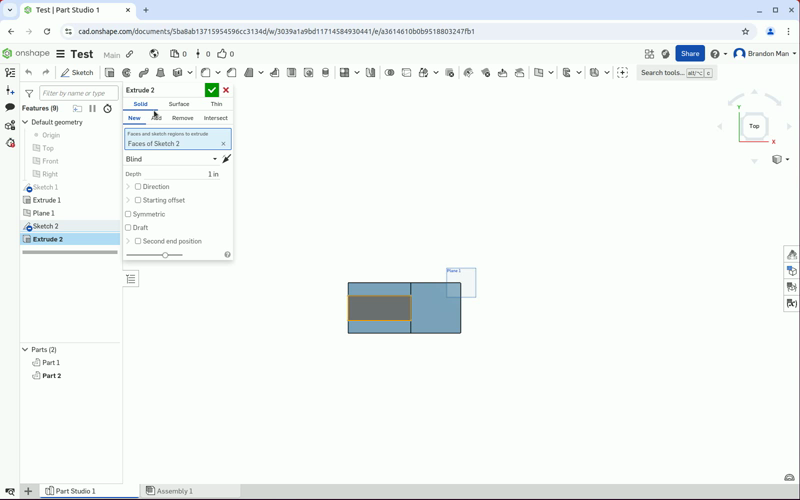
mouse_move(186, 120)
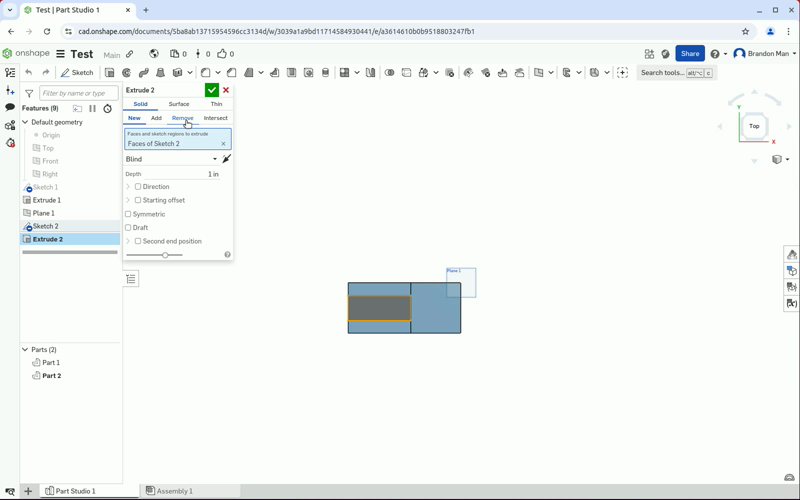
click(186, 120)
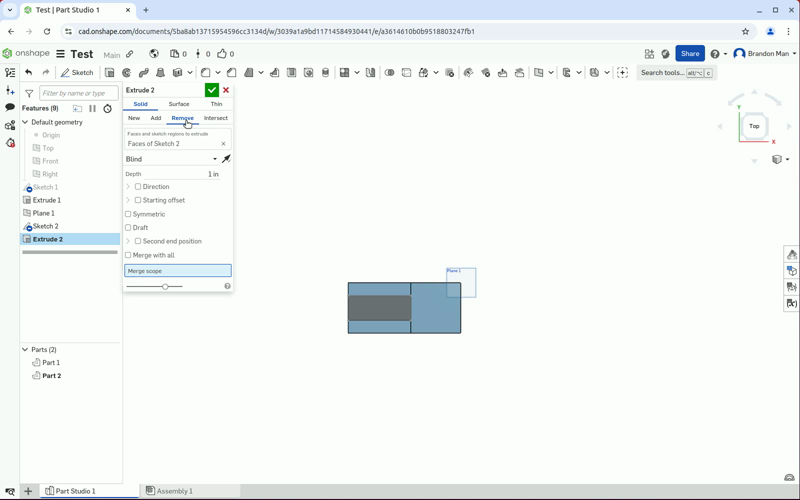
key(tab, 4)
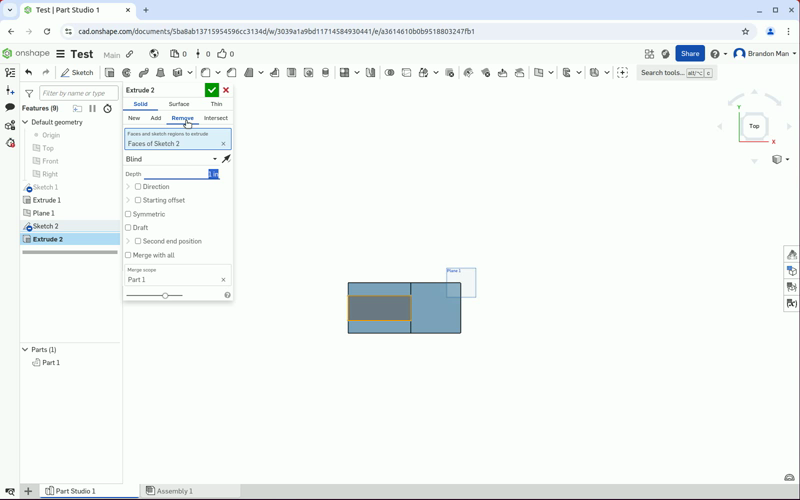
text(2.648)
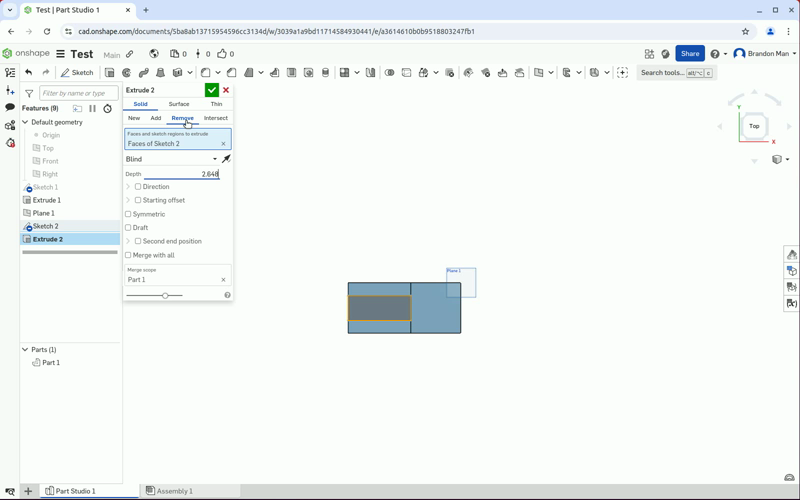
key(tab, 6)
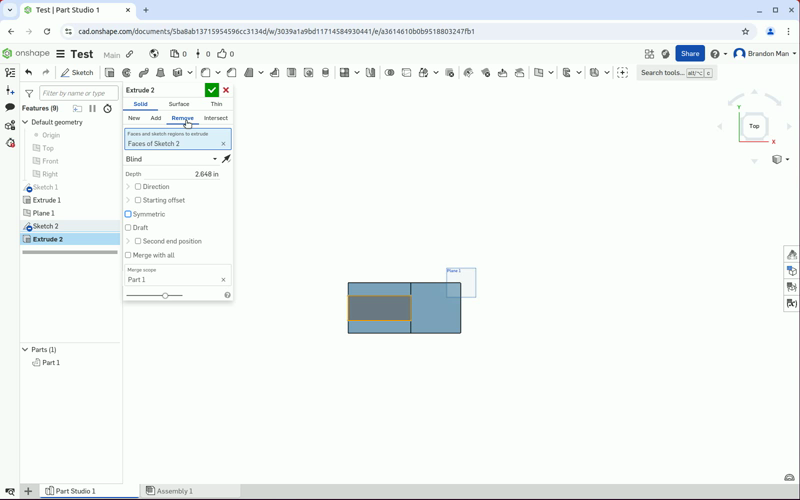
key(space)
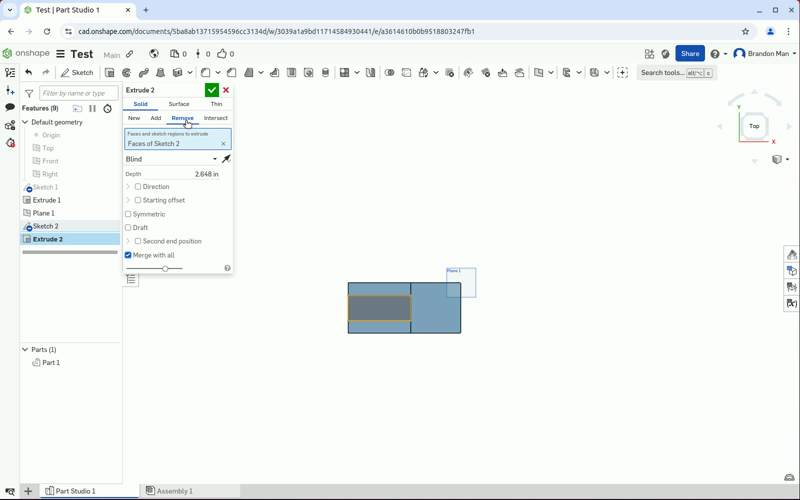
key(enter)
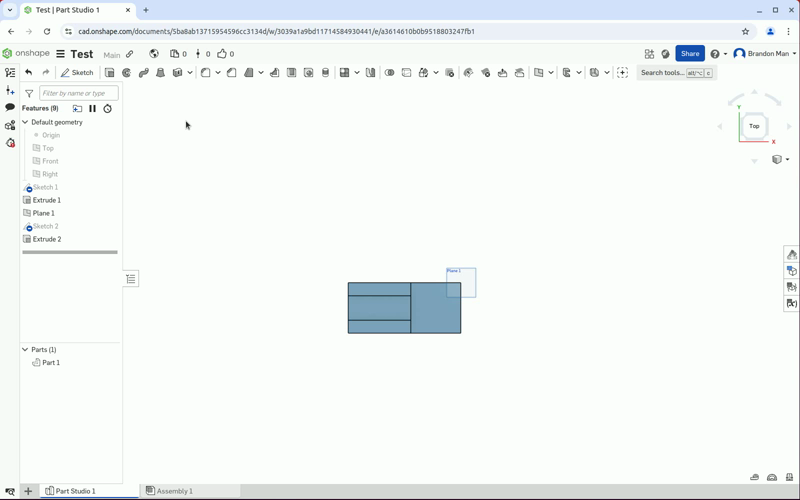
key(shift+h)
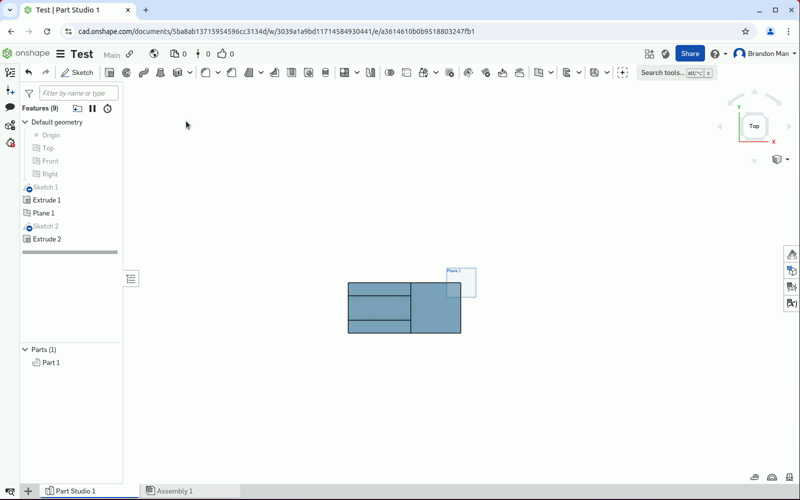
key(shift+h)
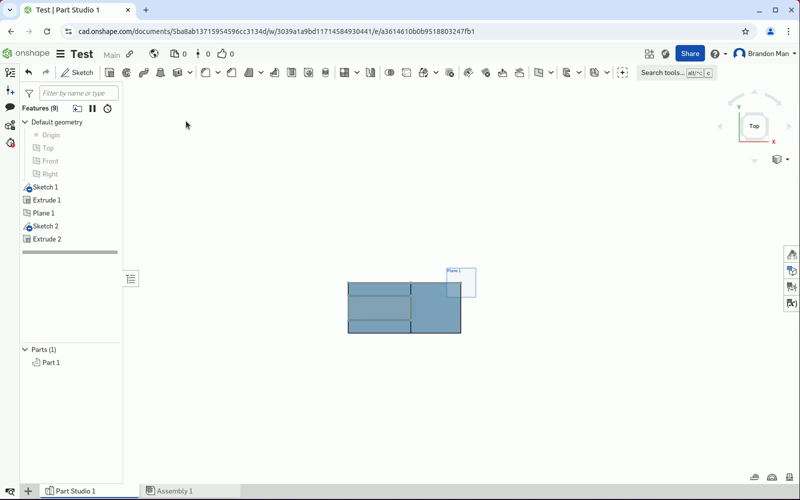
key(shift+7)
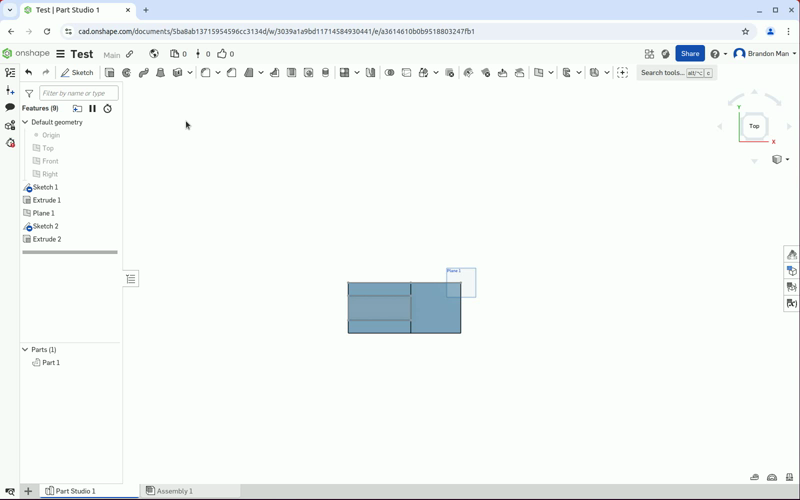
key(up, 3)
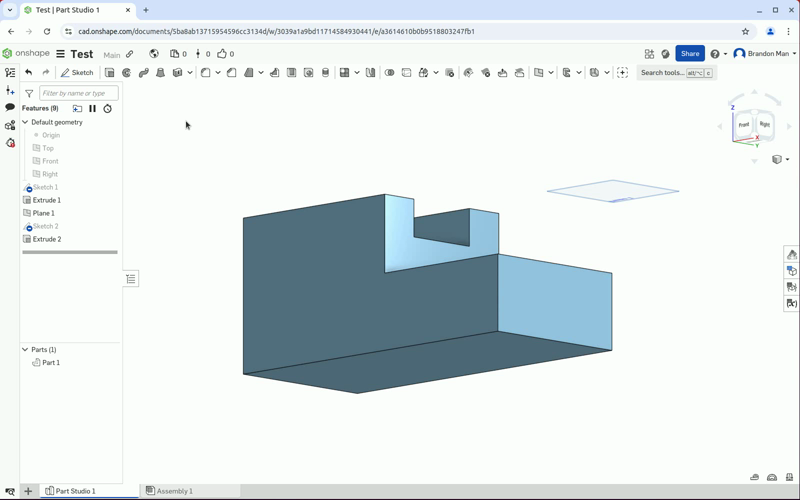
key(left, 3)
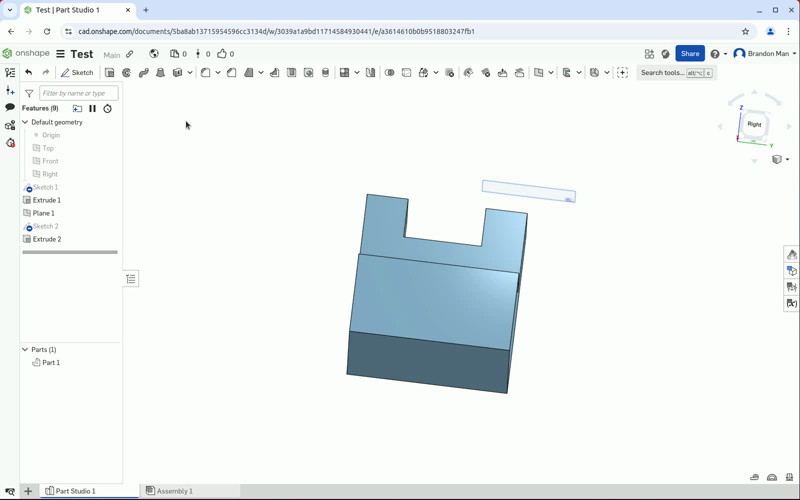
key(right, 3)
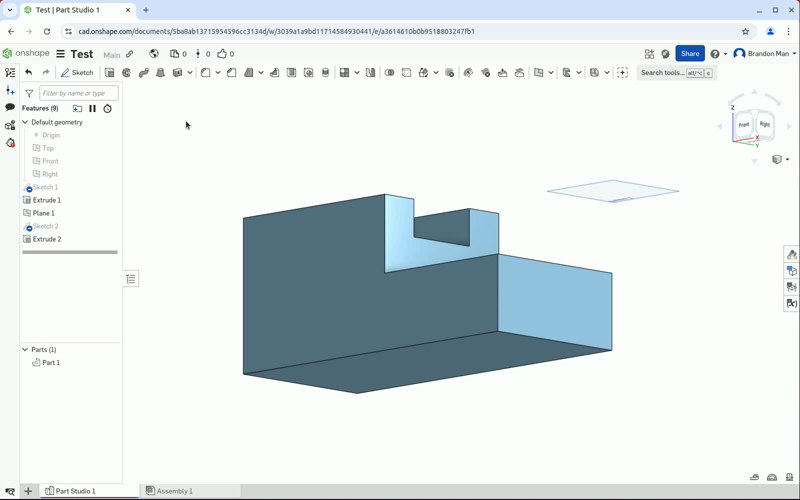
key(down, 3)
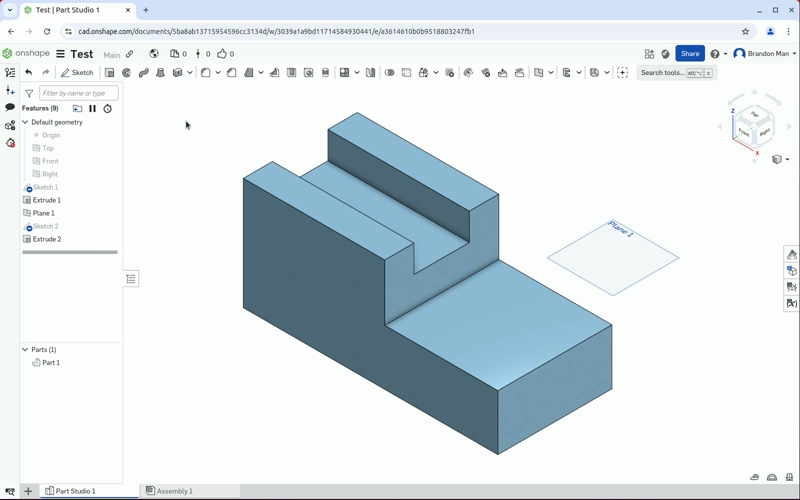
mouse_move(73, 189)
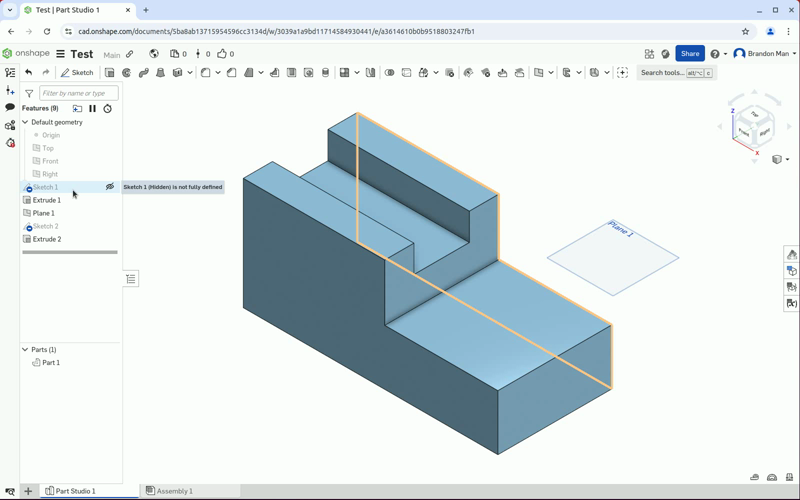
click(73, 189)